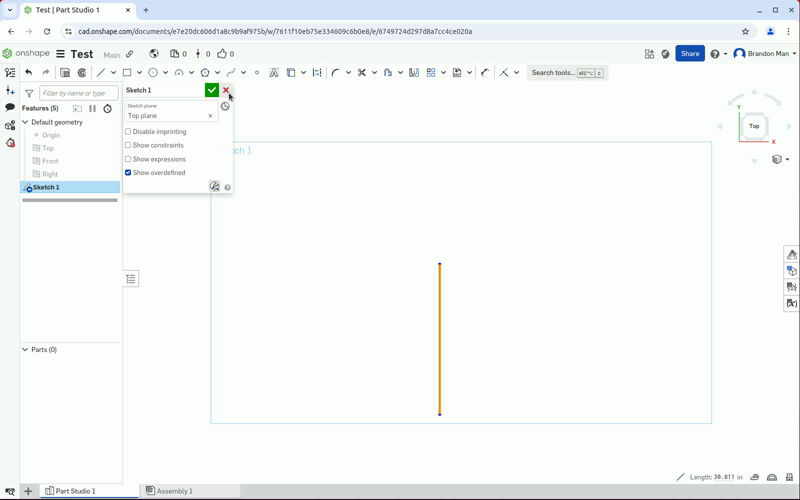
key(shift+h)
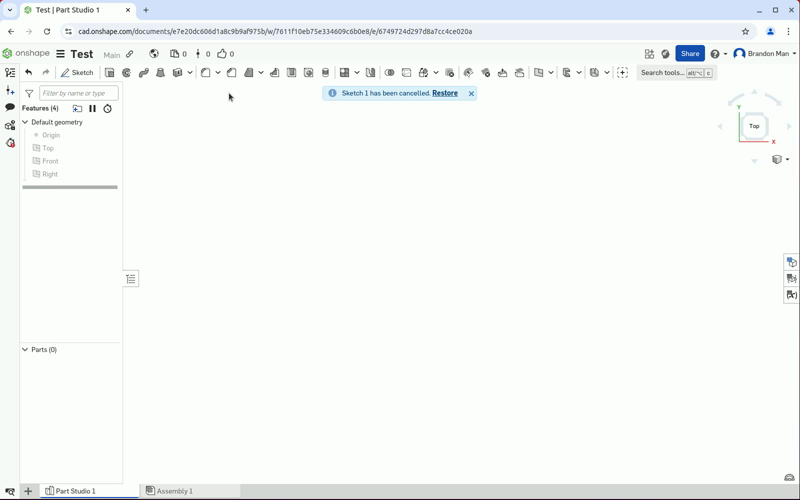
mouse_move(73, 352)
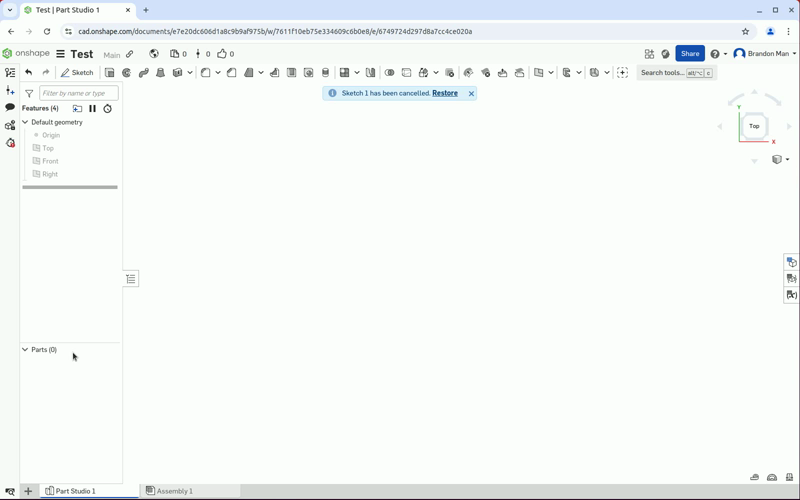
key(y)
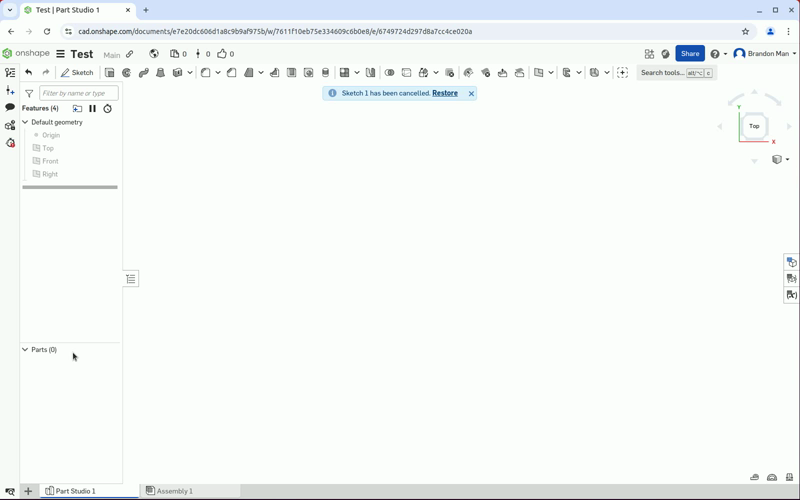
key(shift+p)
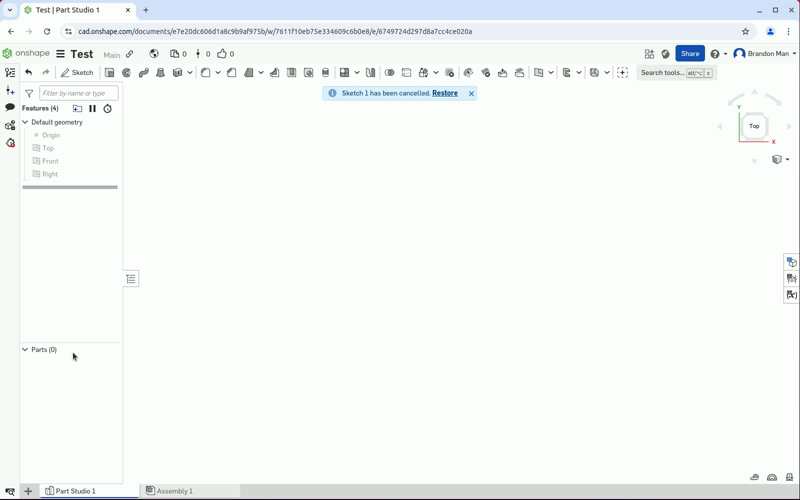
key(space)
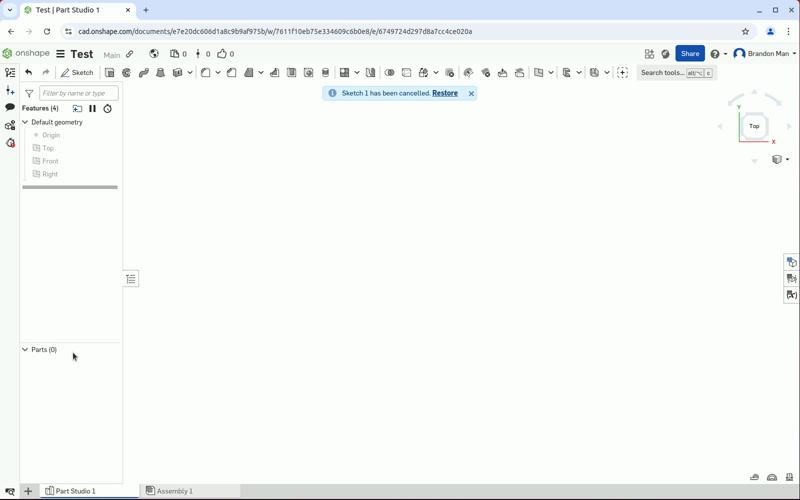
key_down(shift)
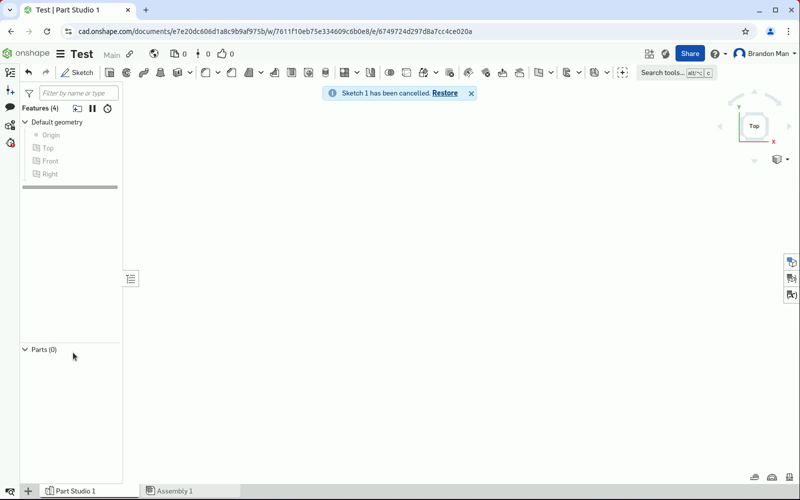
key(up)
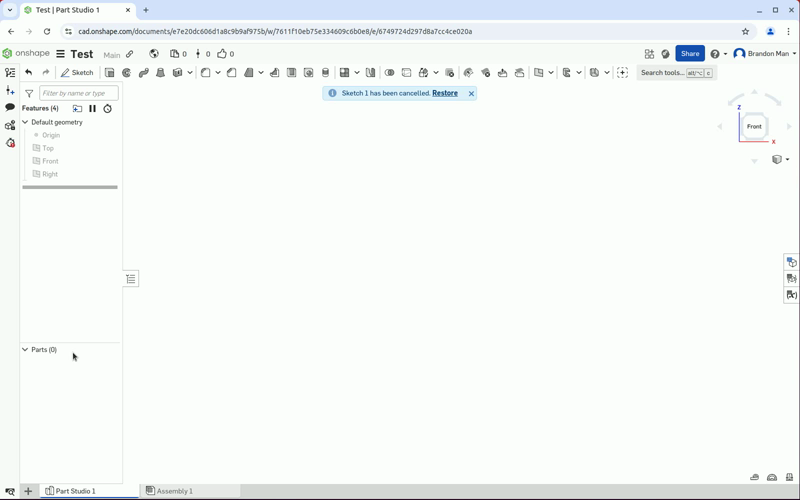
key_up(shift)
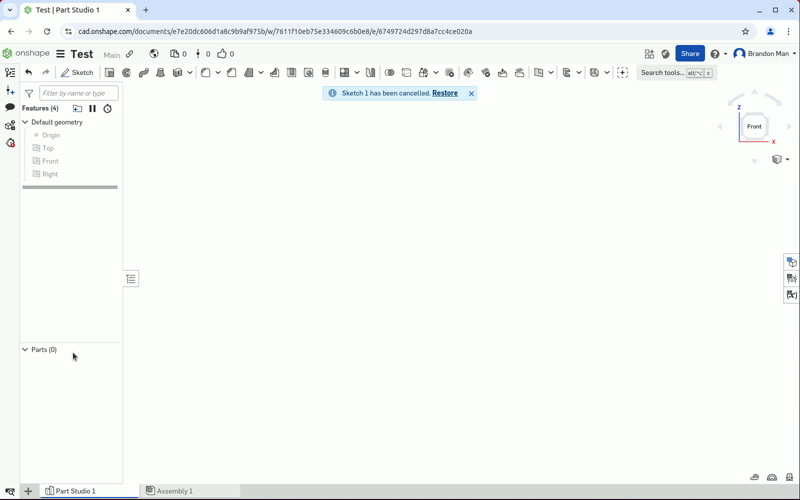
mouse_move(73, 352)
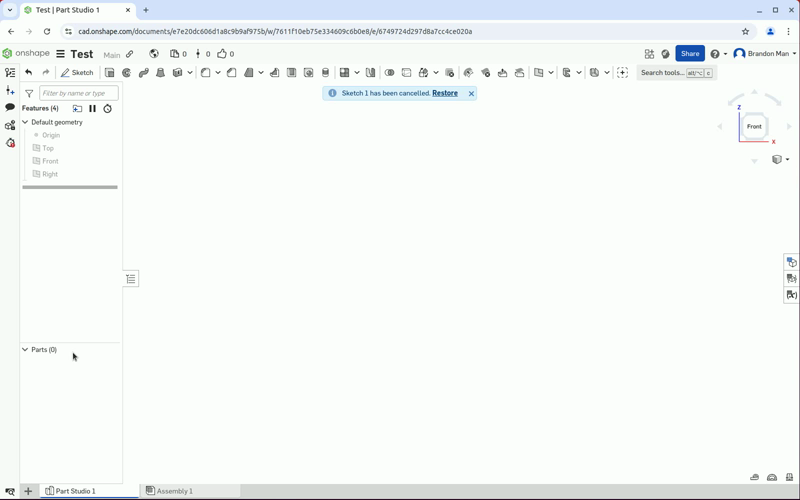
key(shift+y)
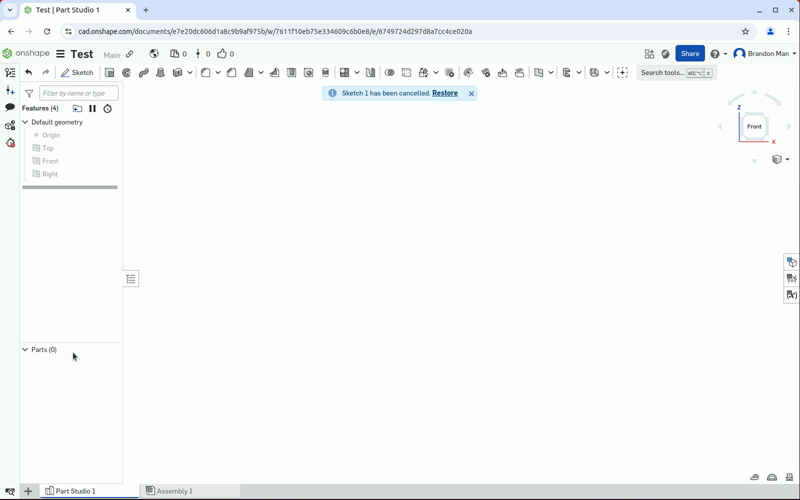
key(shift+s)
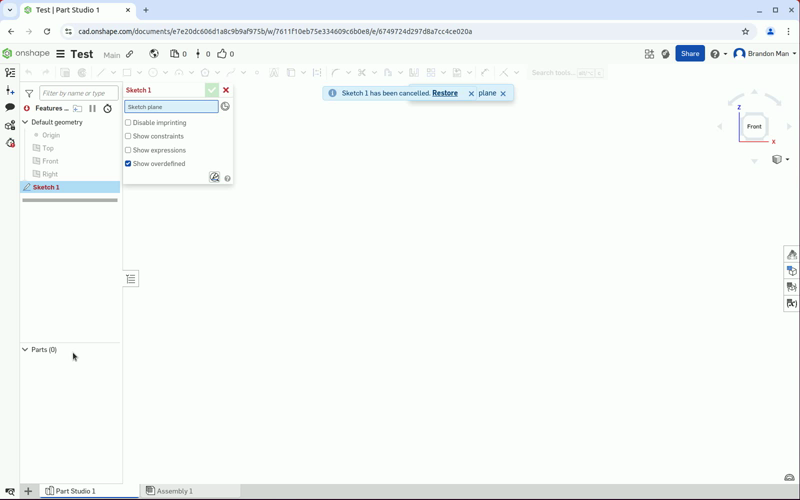
mouse_move(73, 163)
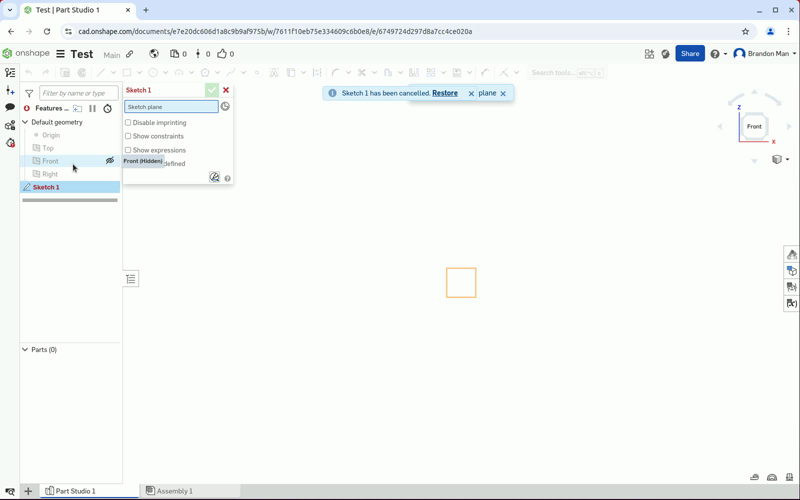
click(73, 163)
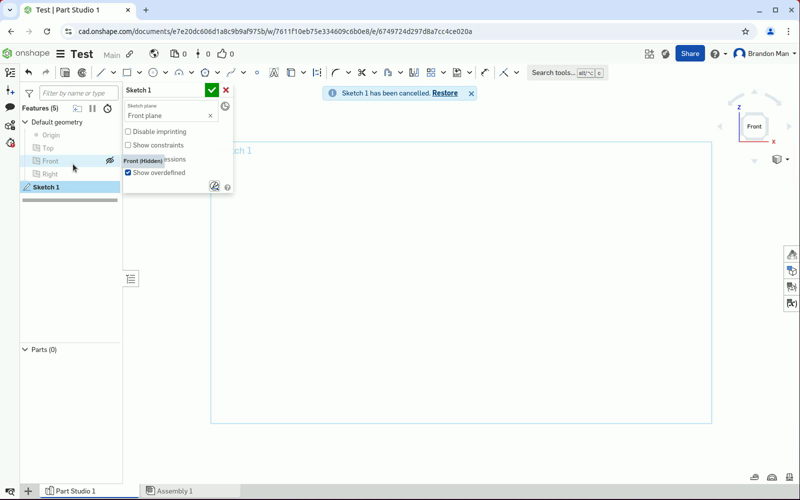
mouse_move(73, 352)
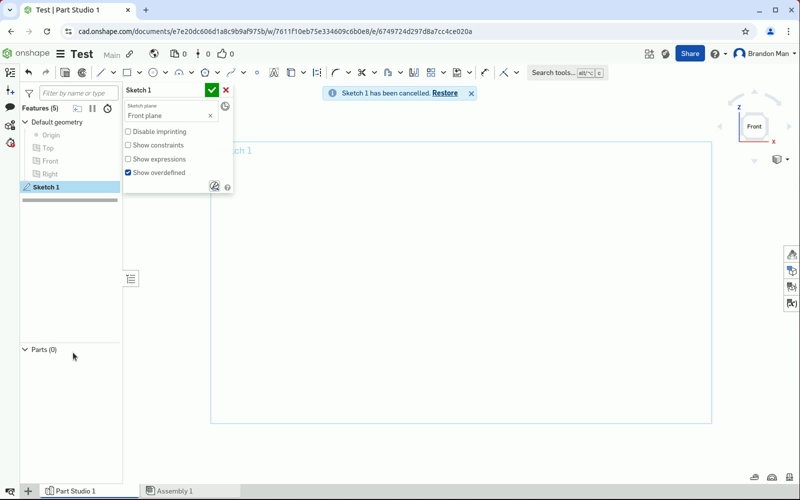
key(y)
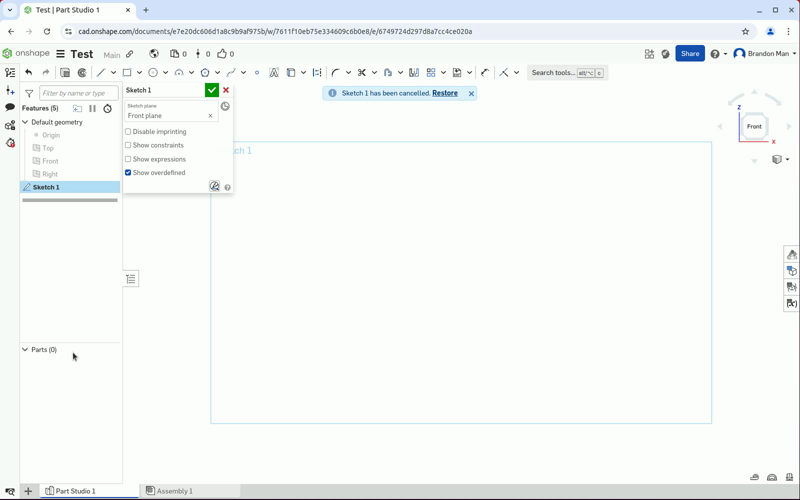
key(c)
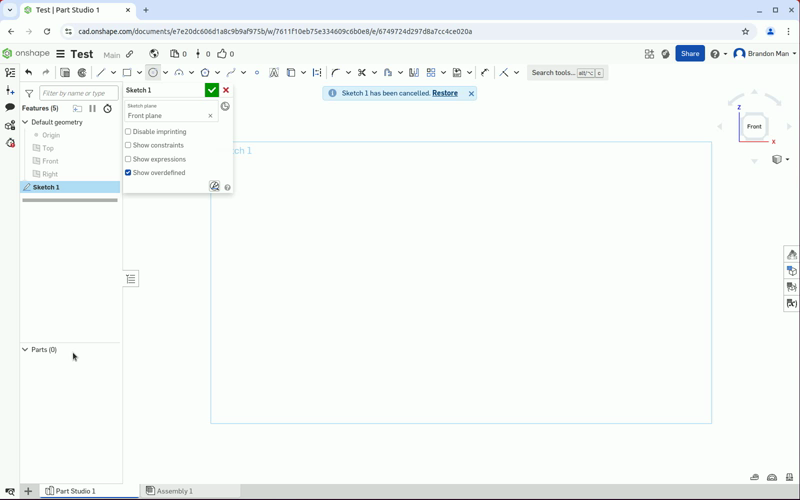
key_down(shift)
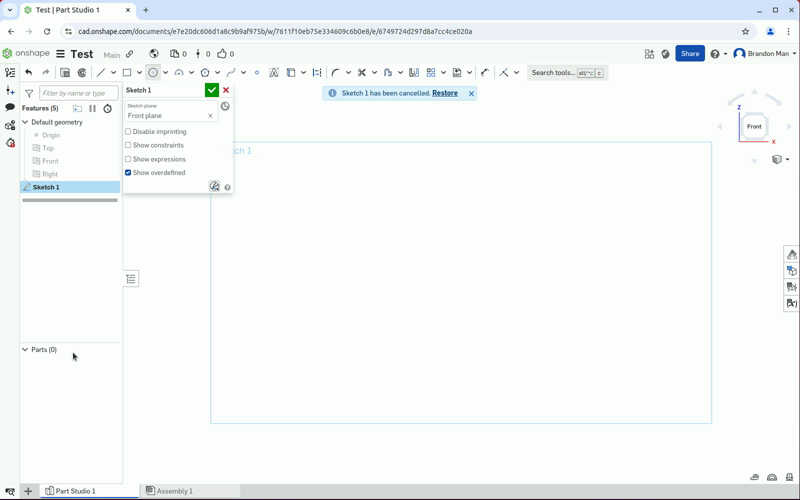
mouse_move(461, 282)
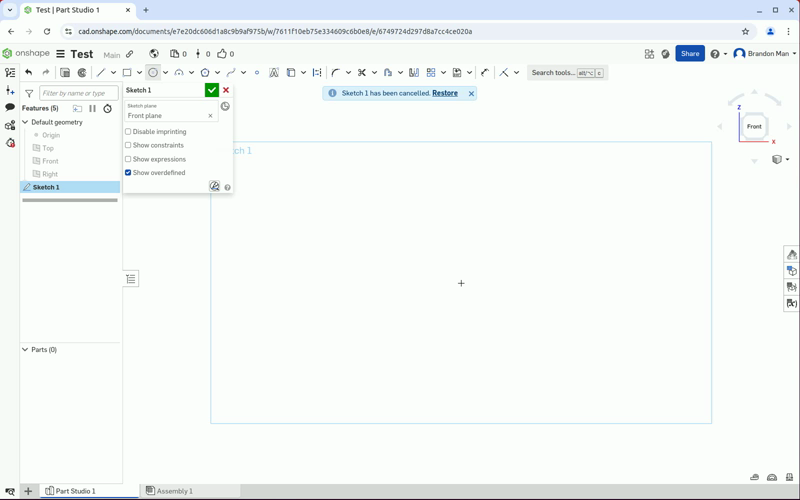
click(461, 282)
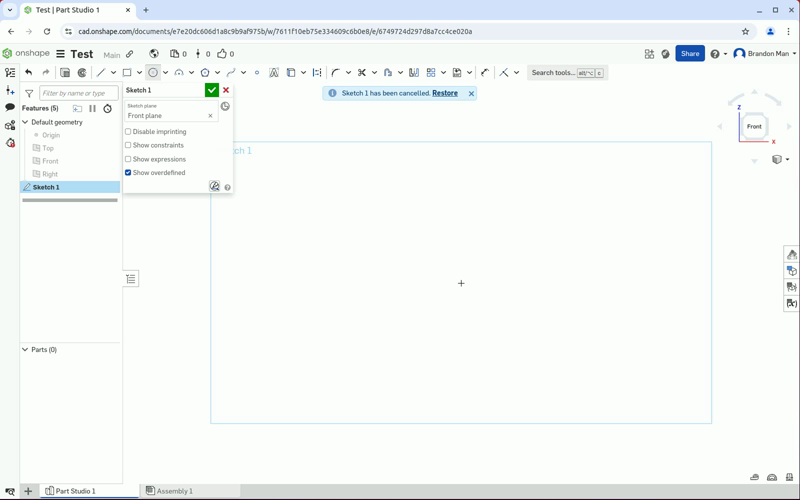
key_up(shift)
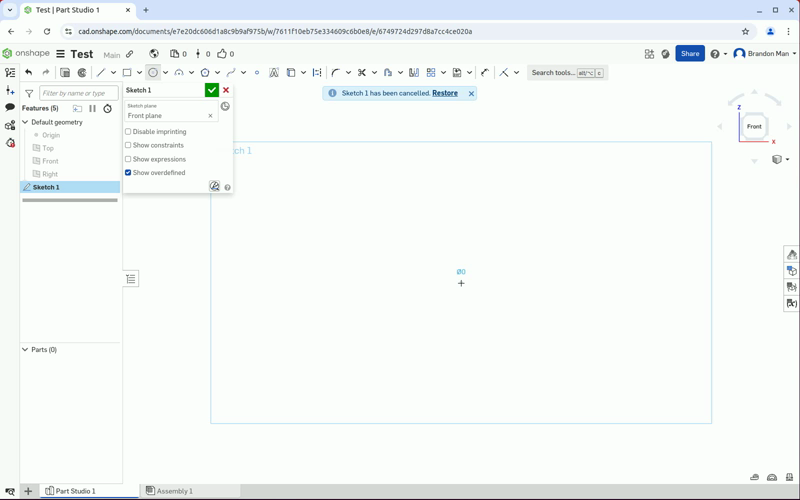
mouse_move(480, 282)
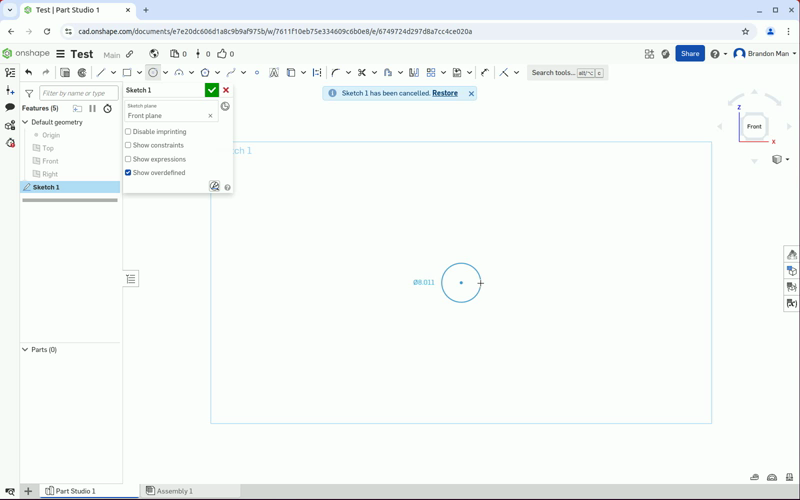
click(480, 282)
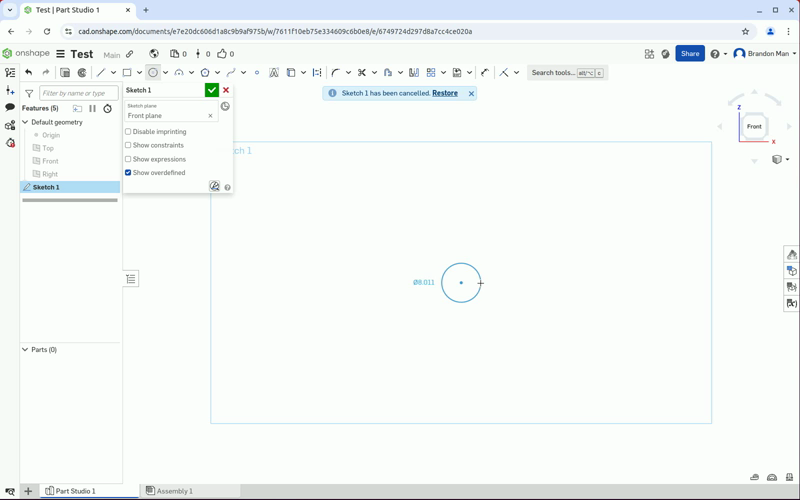
key(esc)
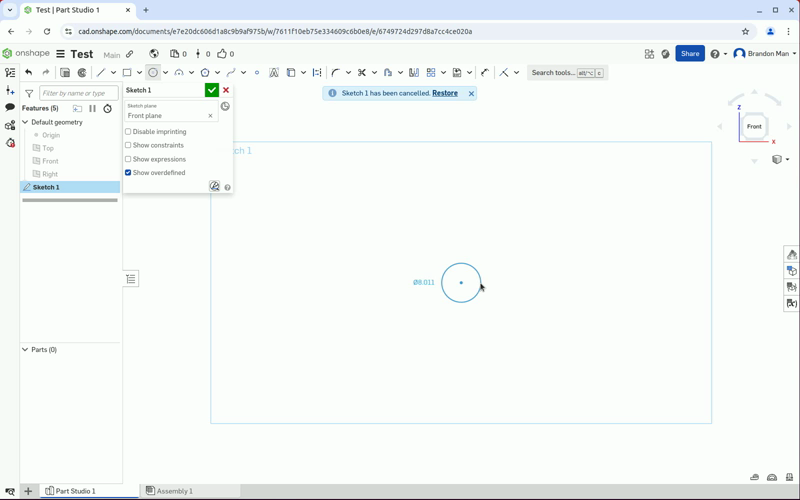
key(c)
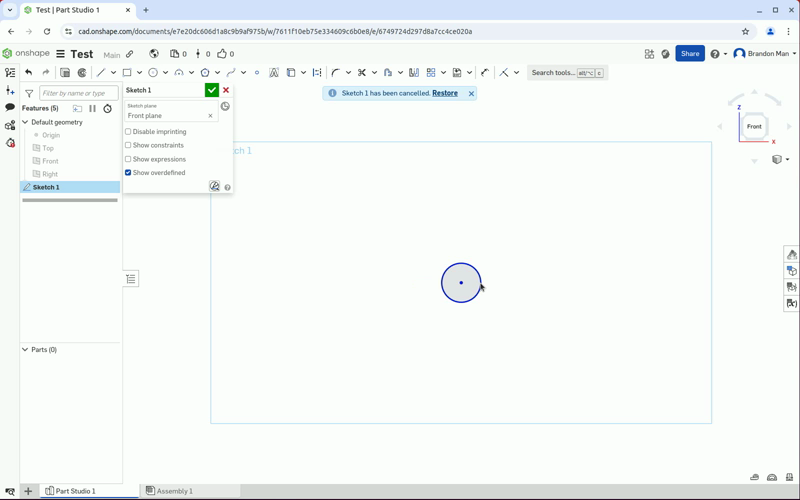
key_down(shift)
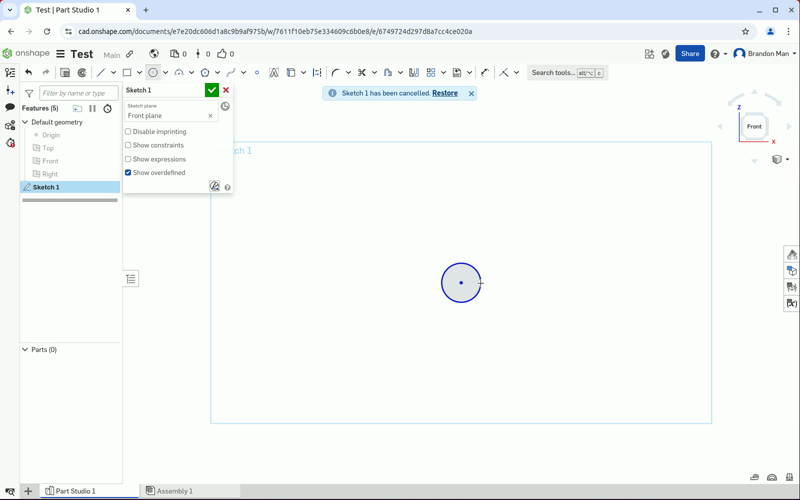
mouse_move(461, 282)
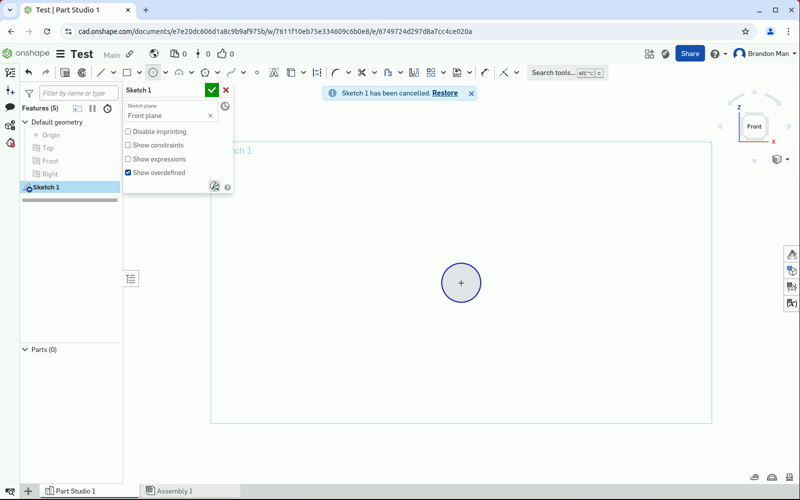
click(461, 282)
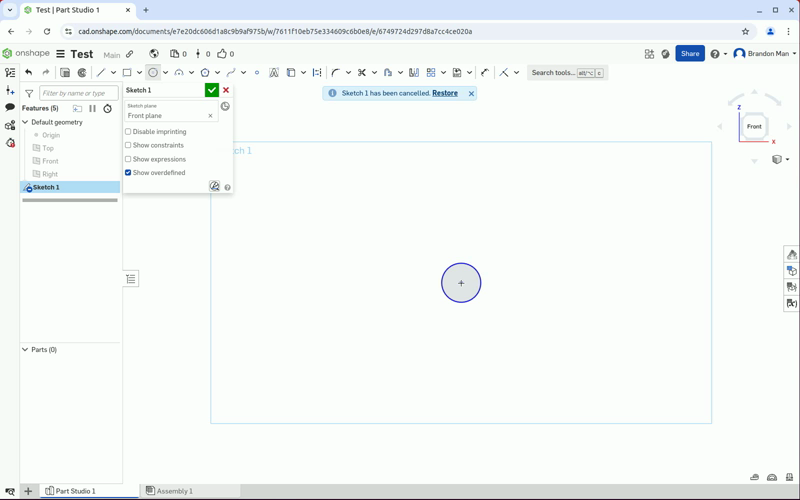
key_up(shift)
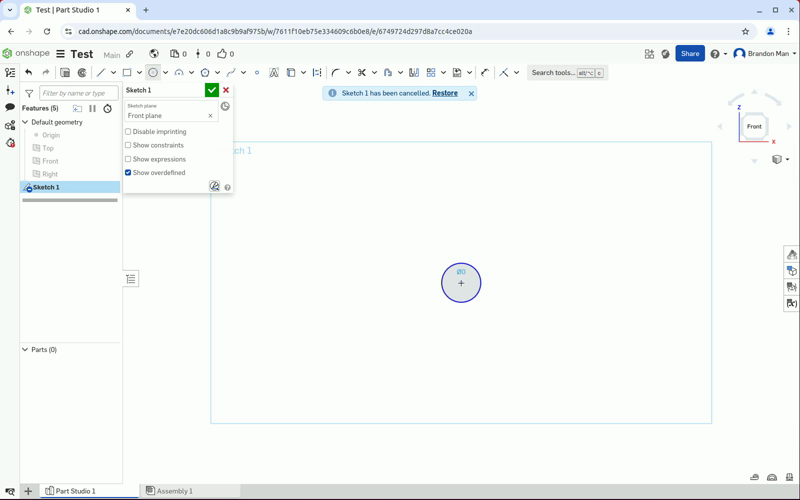
mouse_move(471, 282)
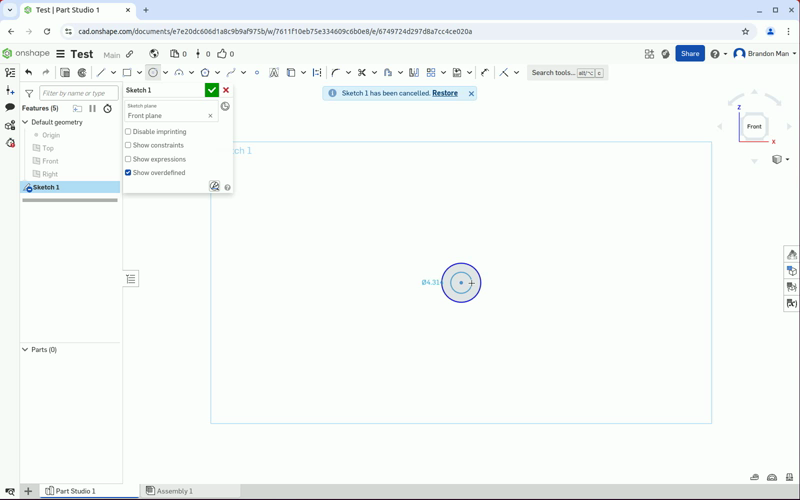
click(471, 282)
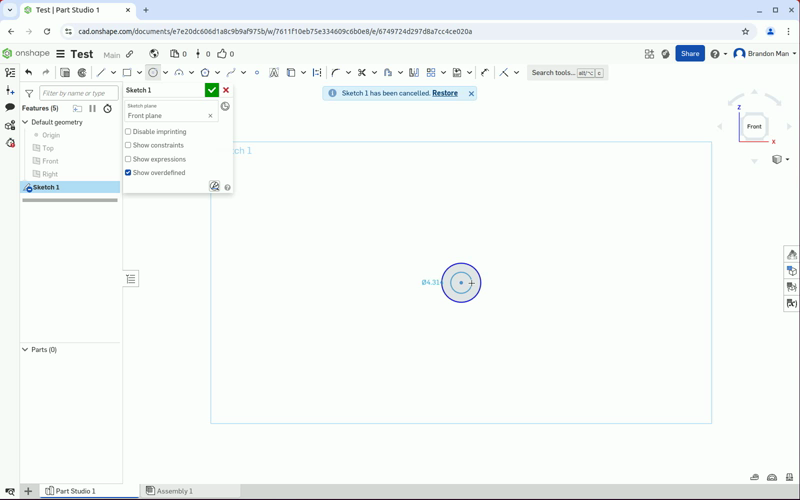
key(esc)
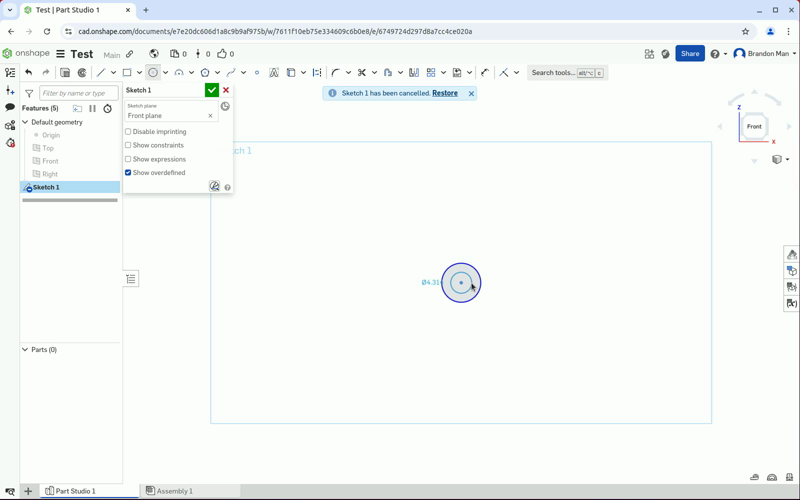
mouse_move(463, 268)
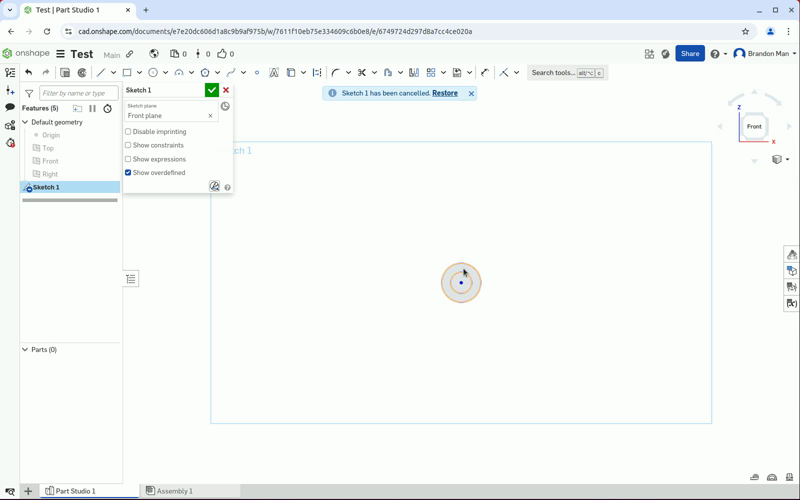
scroll(6)
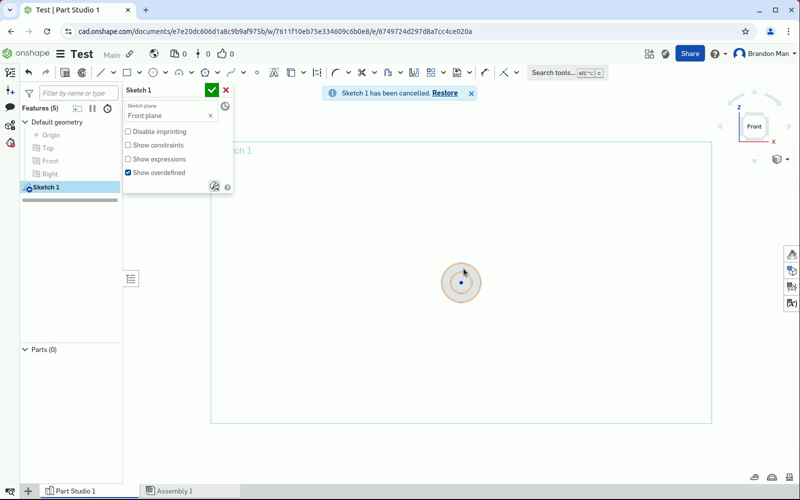
scroll(6)
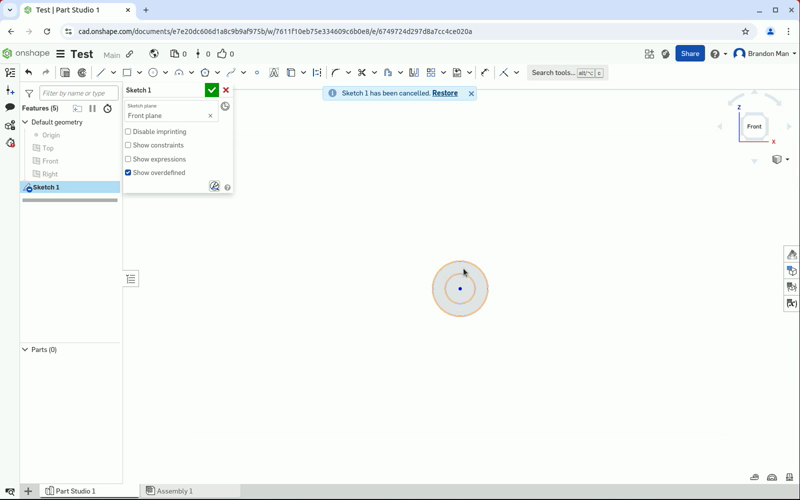
scroll(6)
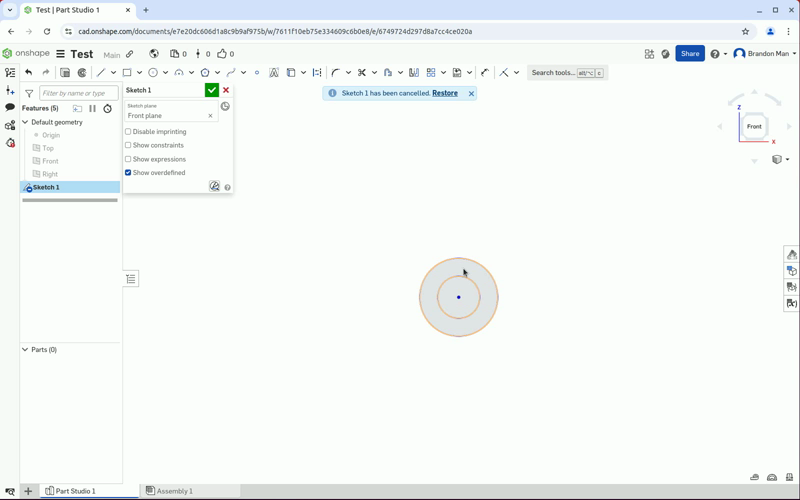
scroll(6)
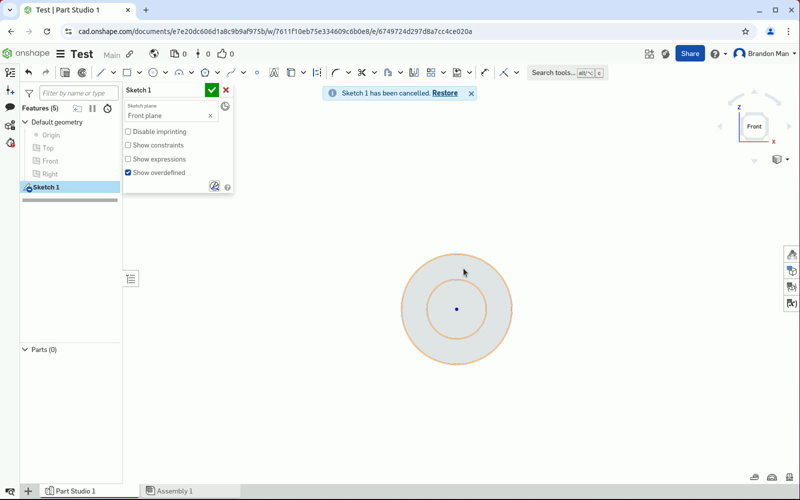
scroll(6)
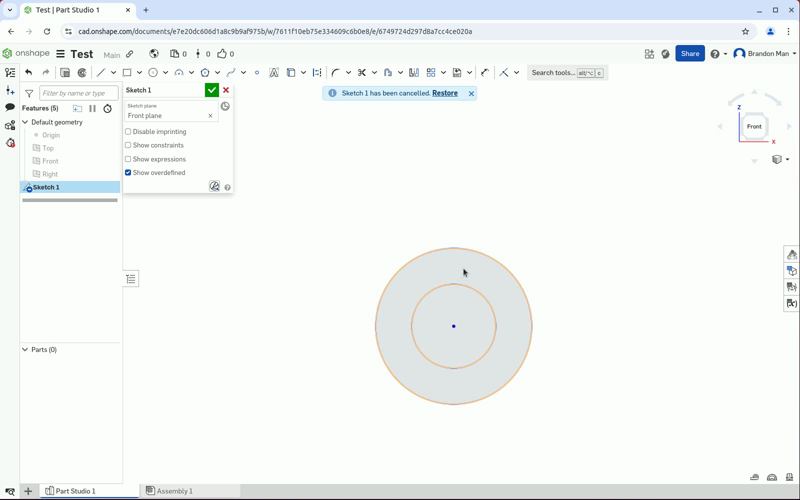
scroll(6)
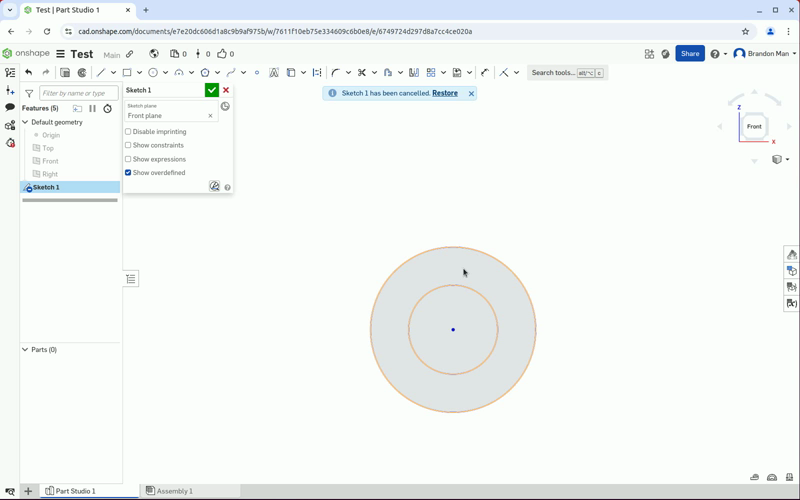
scroll(6)
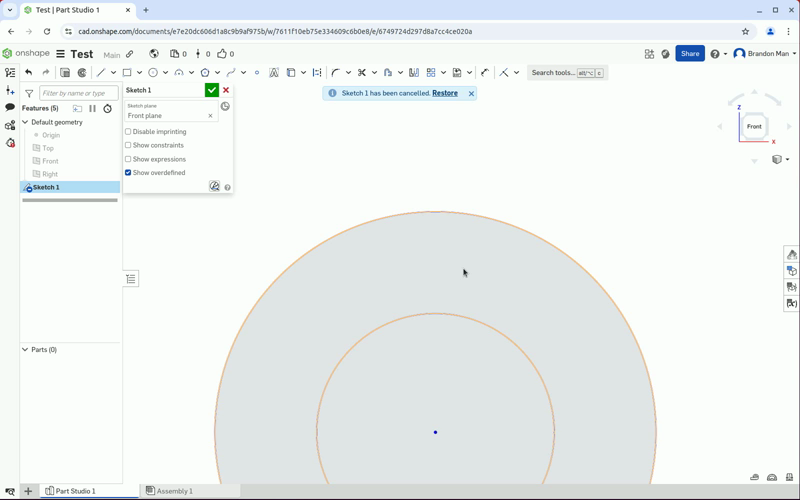
click(463, 268)
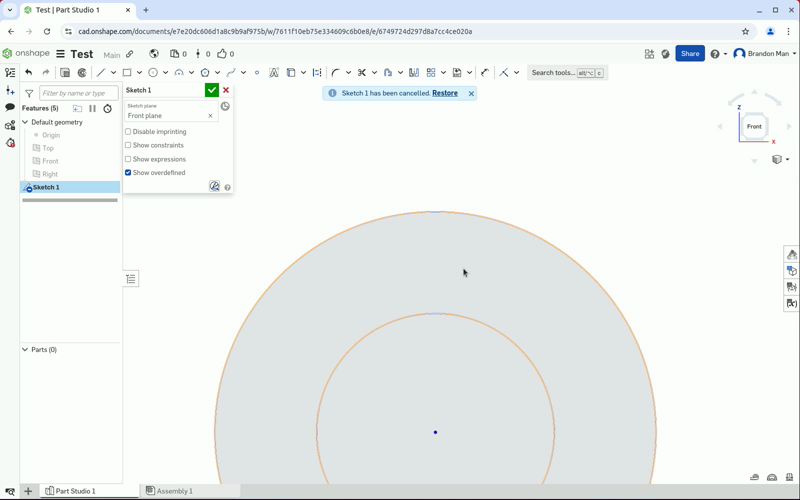
scroll(-6)
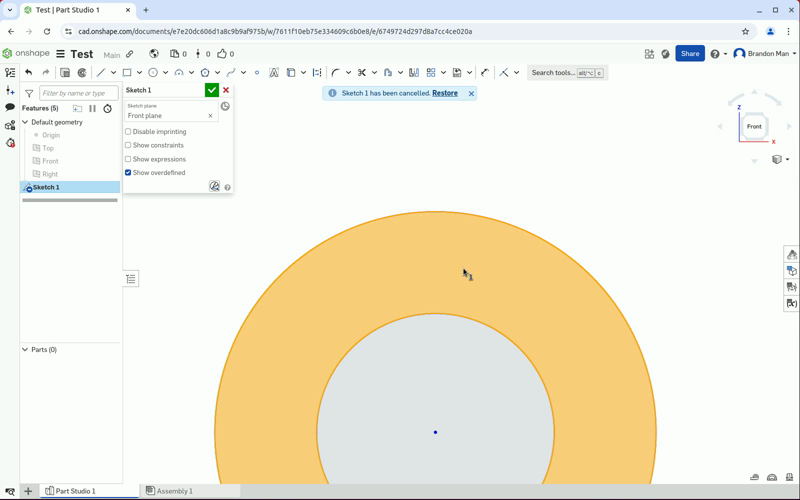
scroll(-6)
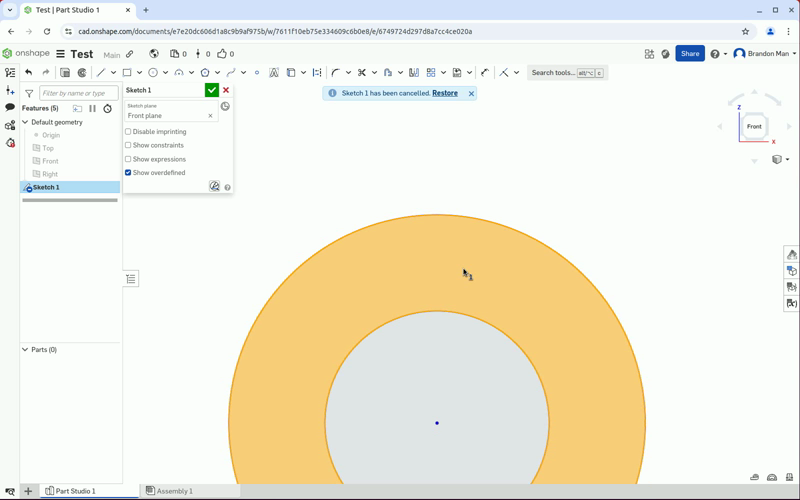
scroll(-6)
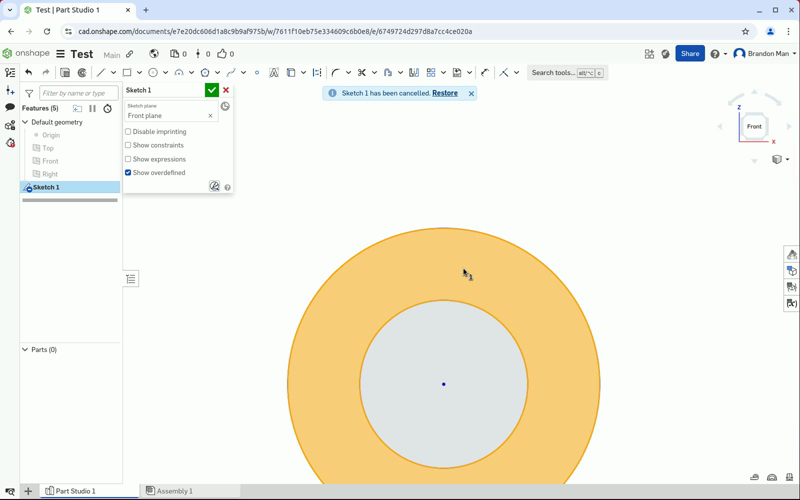
scroll(-6)
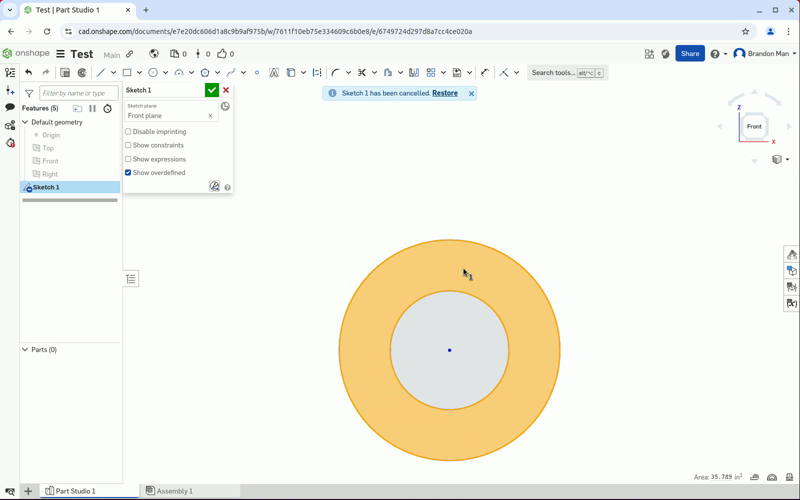
scroll(-6)
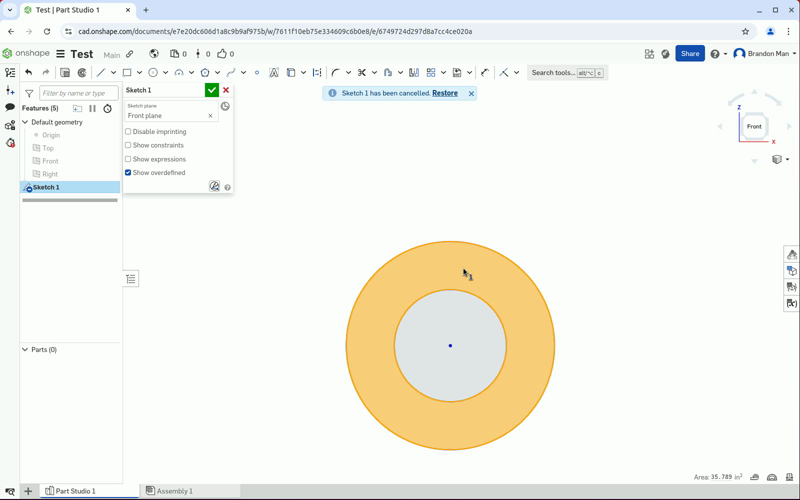
scroll(-6)
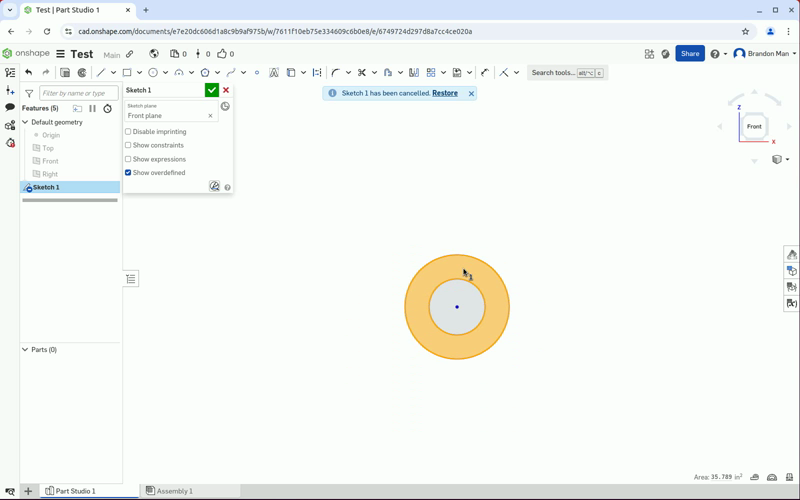
scroll(-6)
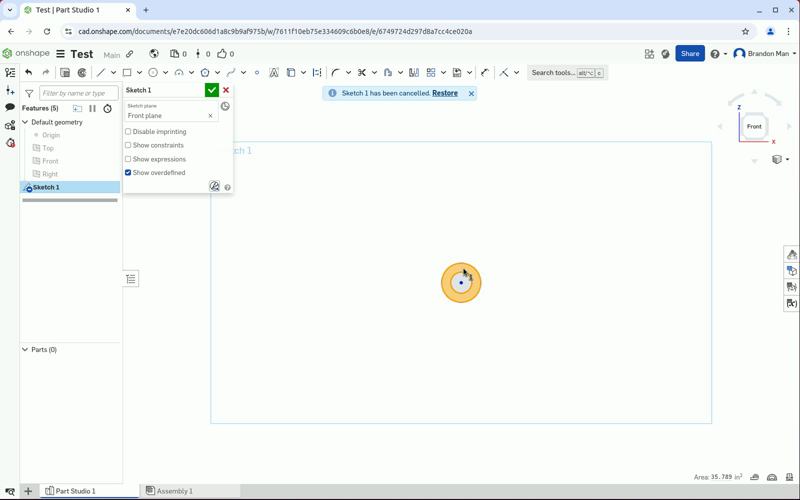
mouse_move(73, 352)
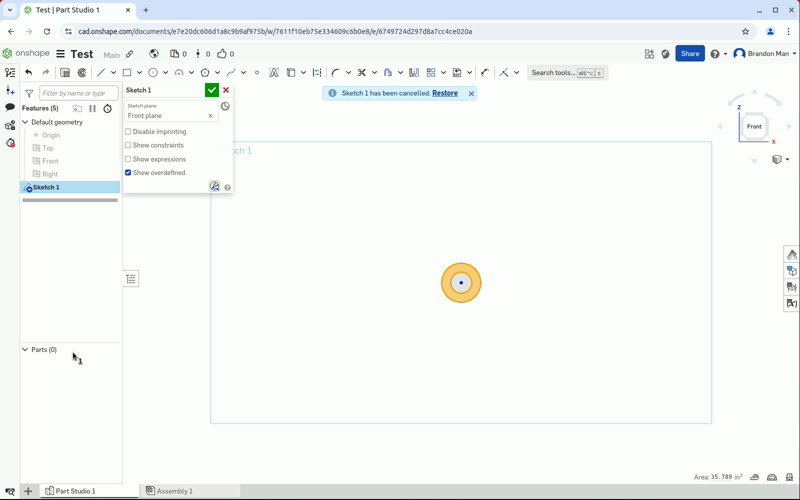
key(shift+y)
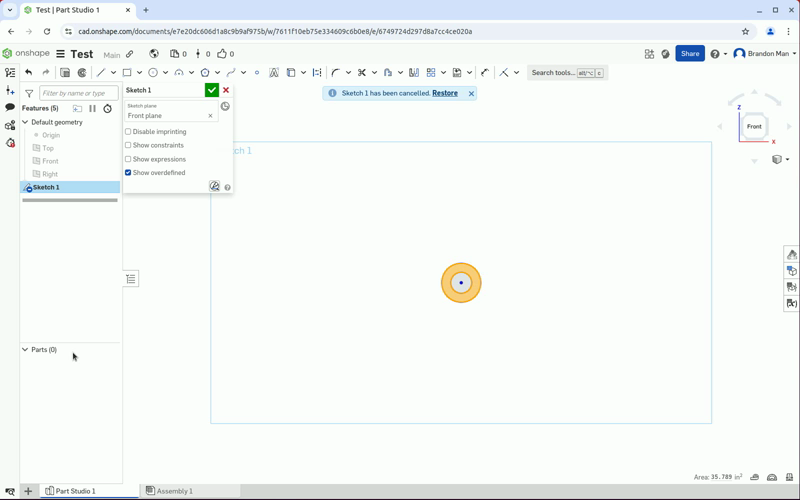
key(shift+e)
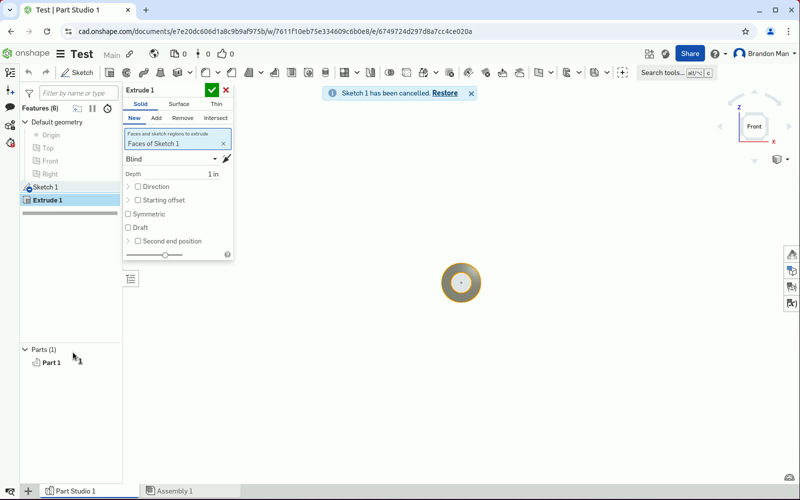
mouse_move(143, 106)
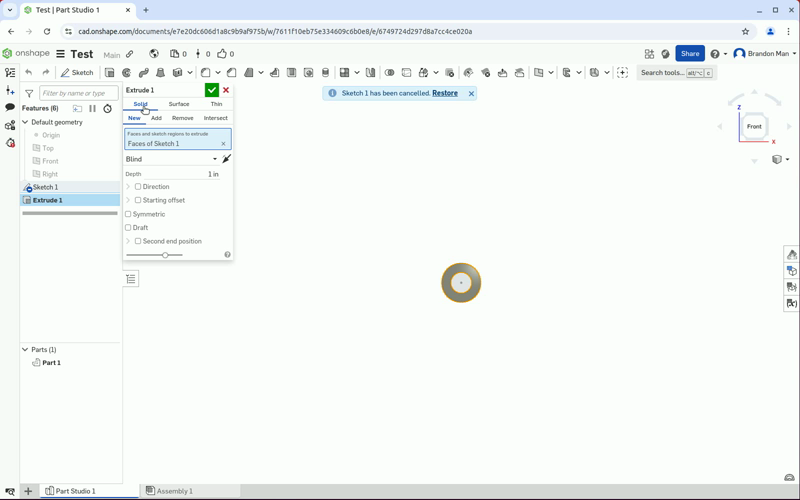
click(143, 106)
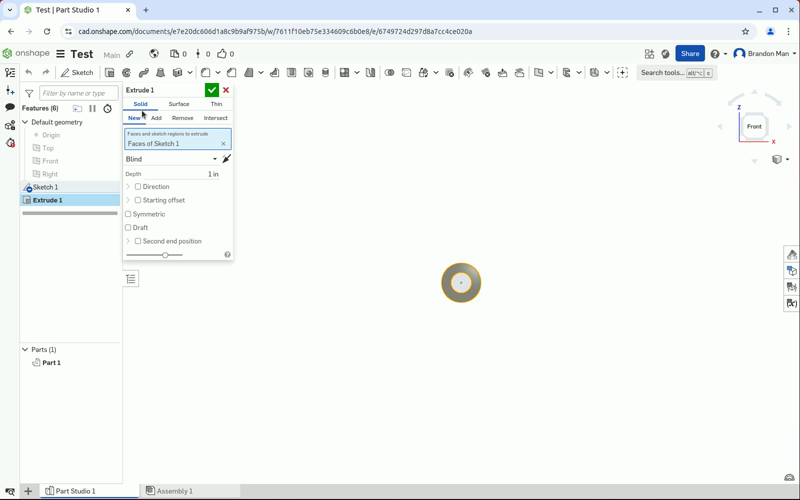
mouse_move(137, 120)
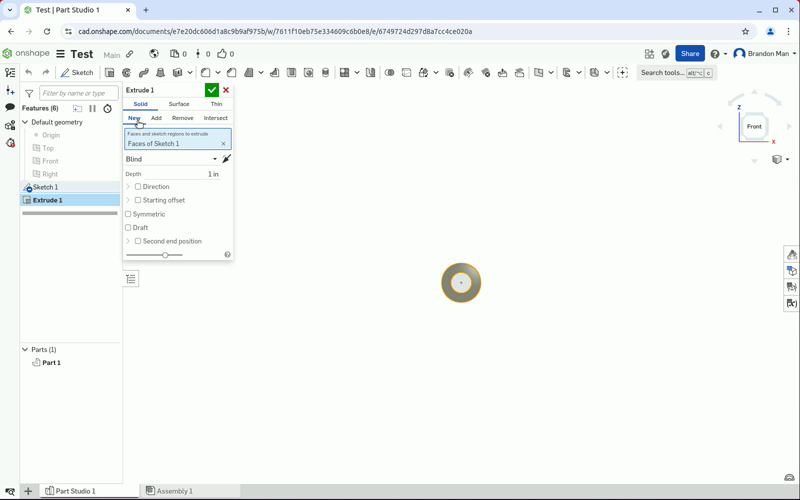
click(137, 120)
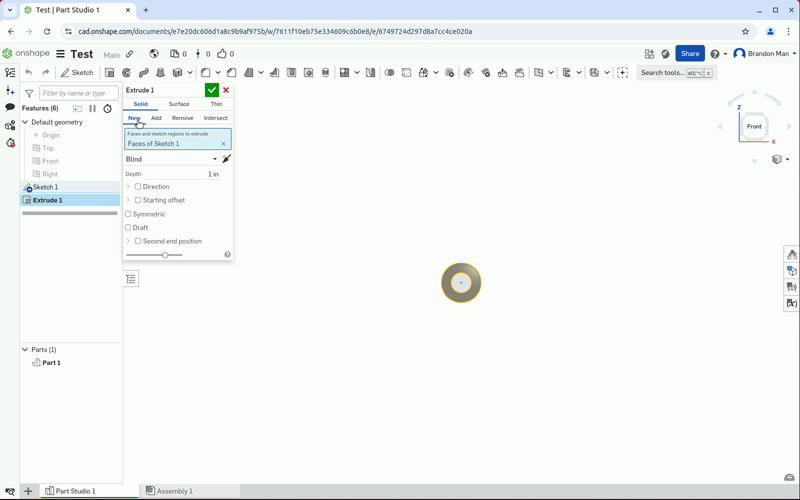
key(tab, 4)
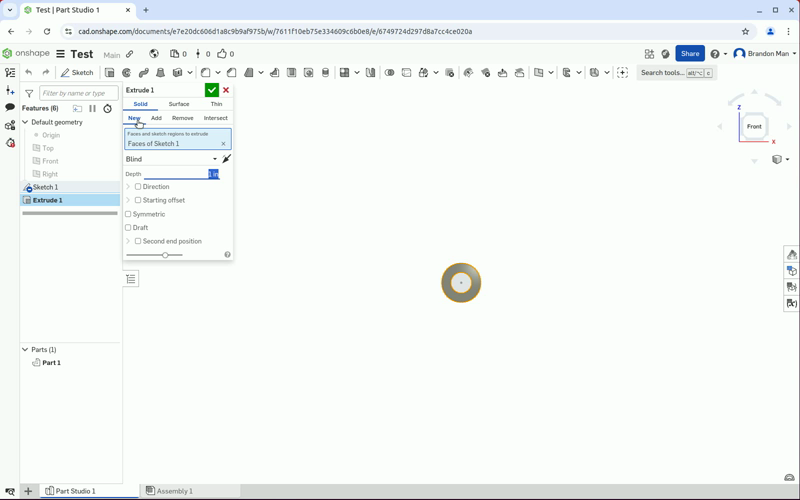
text(2.648)
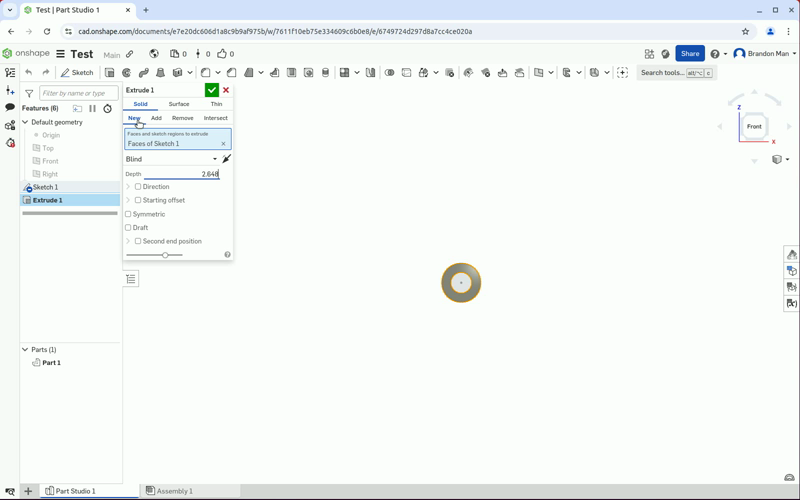
key(enter)
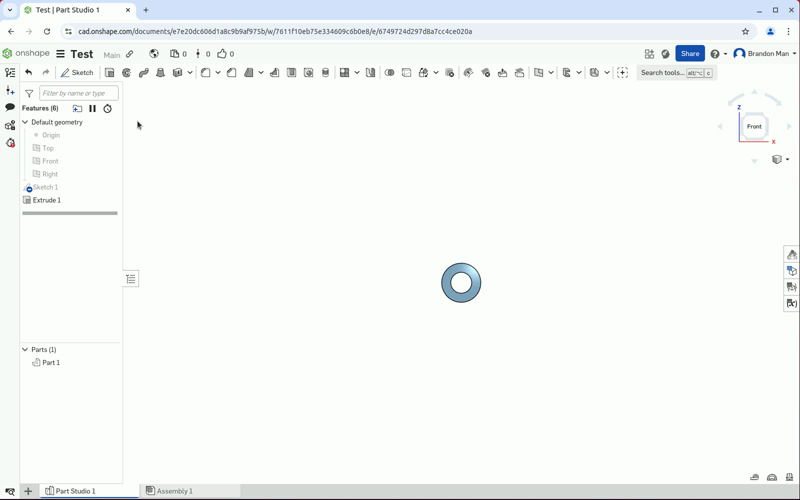
key(shift+h)
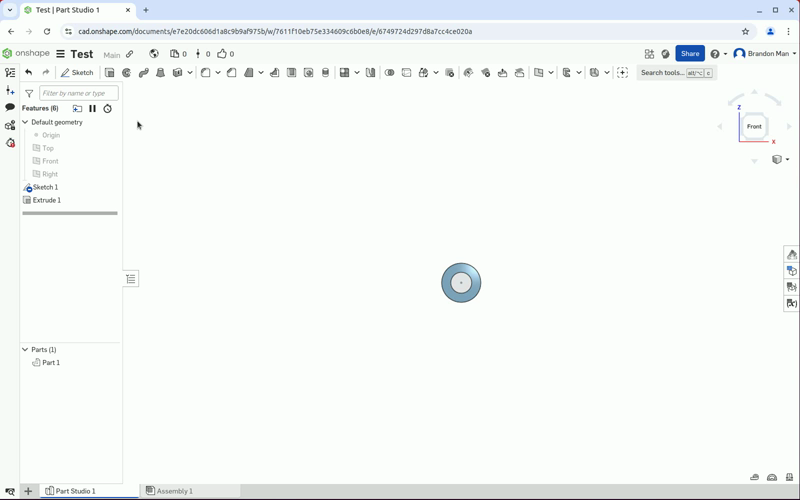
key(shift+h)
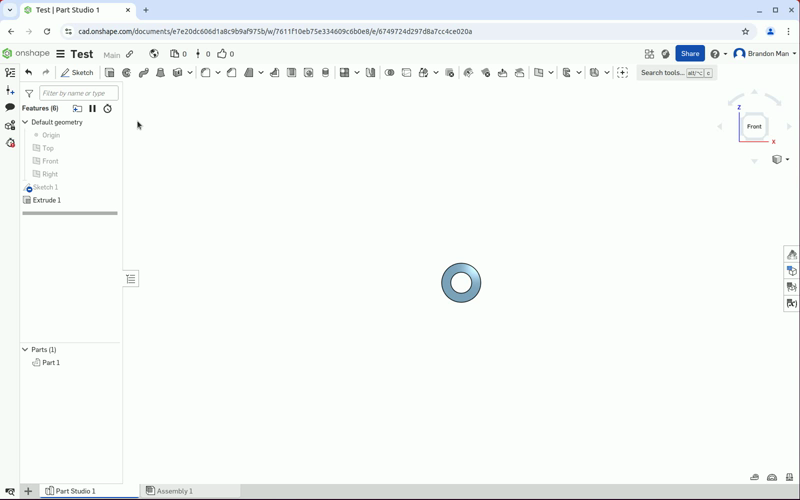
mouse_move(73, 189)
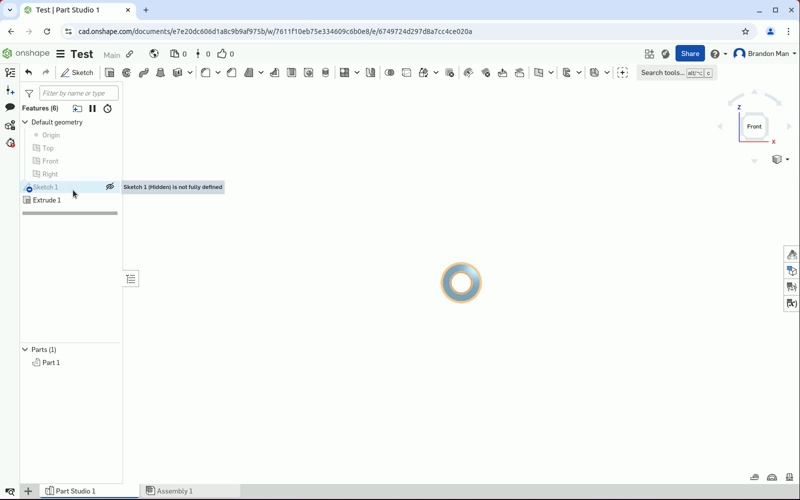
click(73, 189)
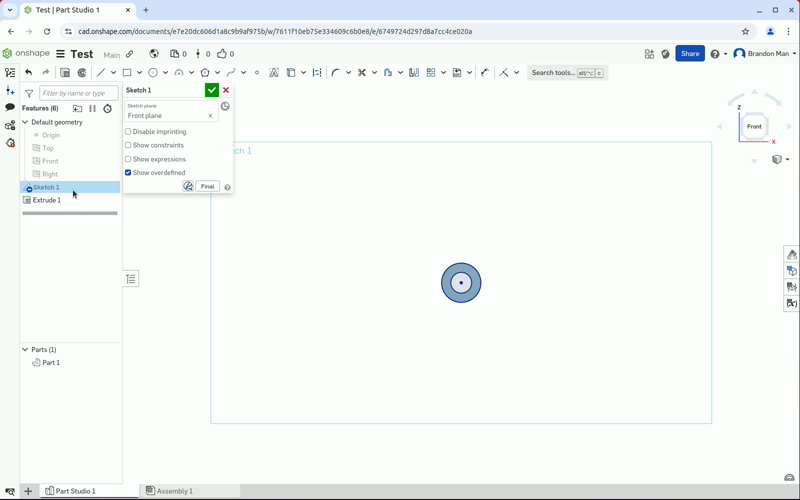
mouse_move(229, 92)
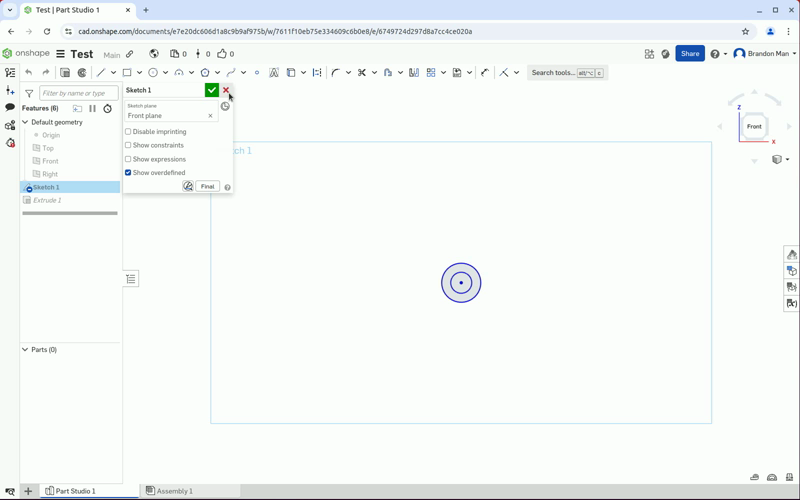
click(229, 92)
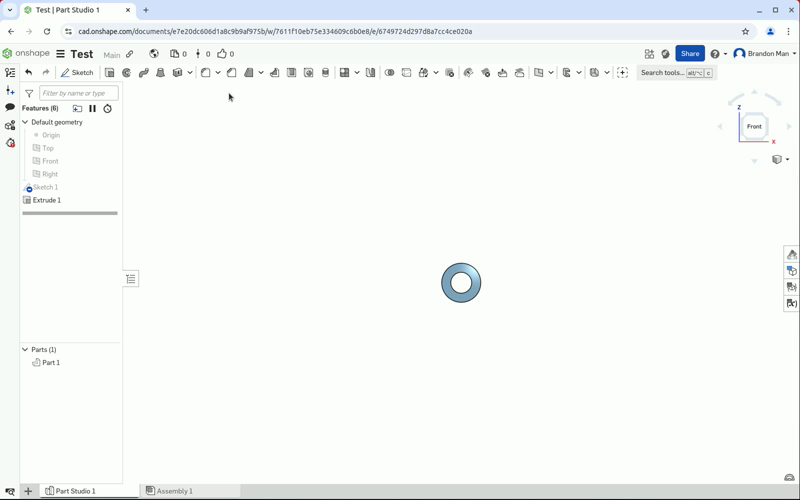
mouse_move(541, 75)
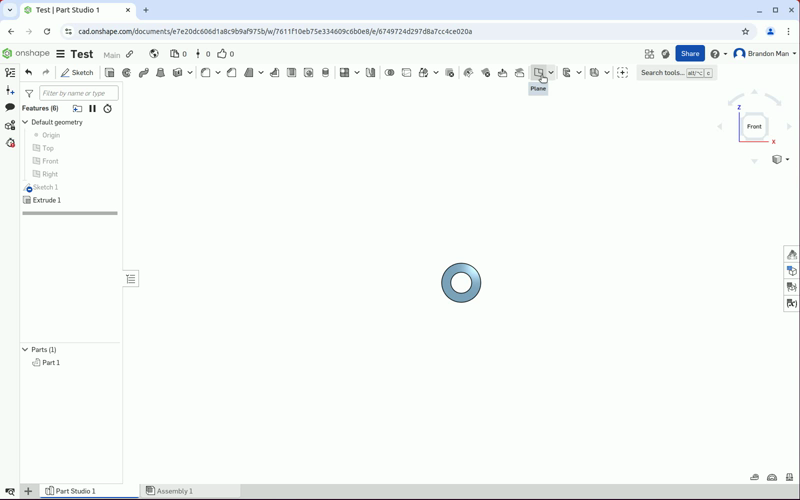
click(541, 75)
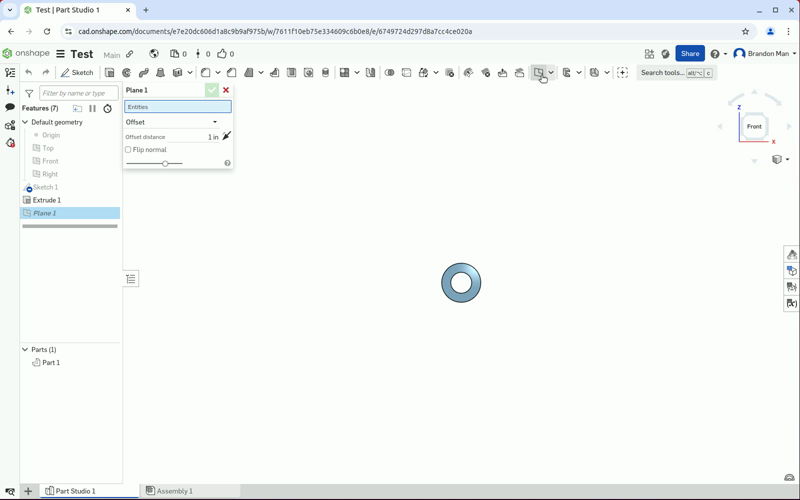
mouse_move(73, 163)
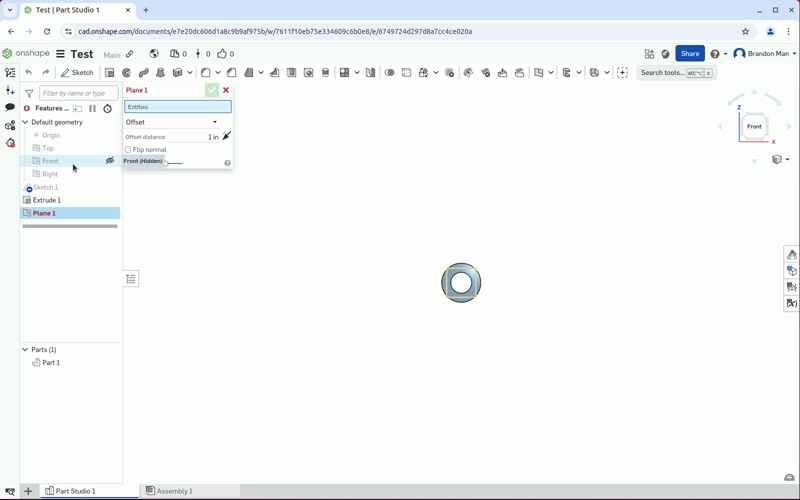
click(73, 163)
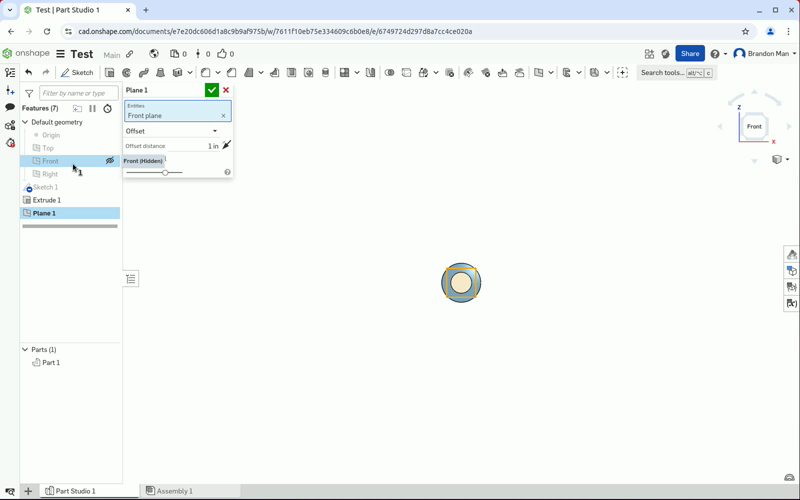
key(tab, 2)
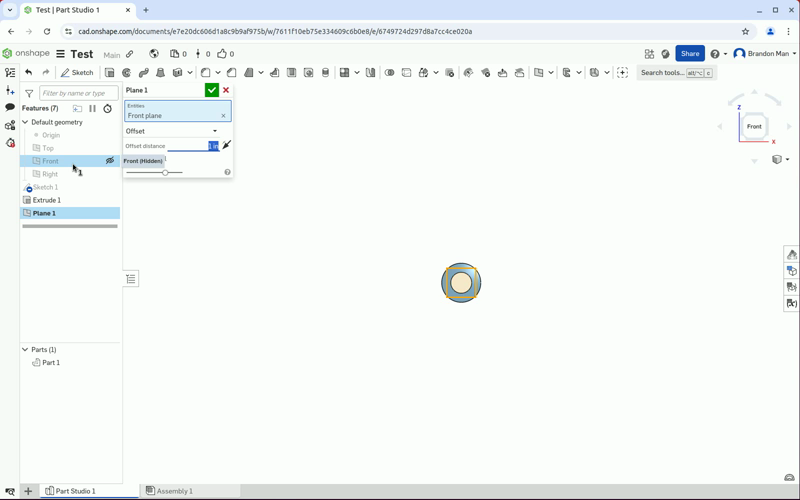
text(2.65)
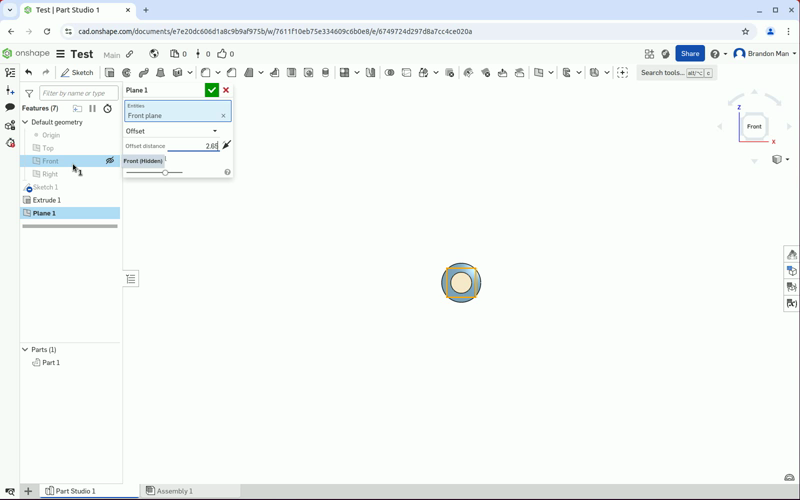
key(enter, 2)
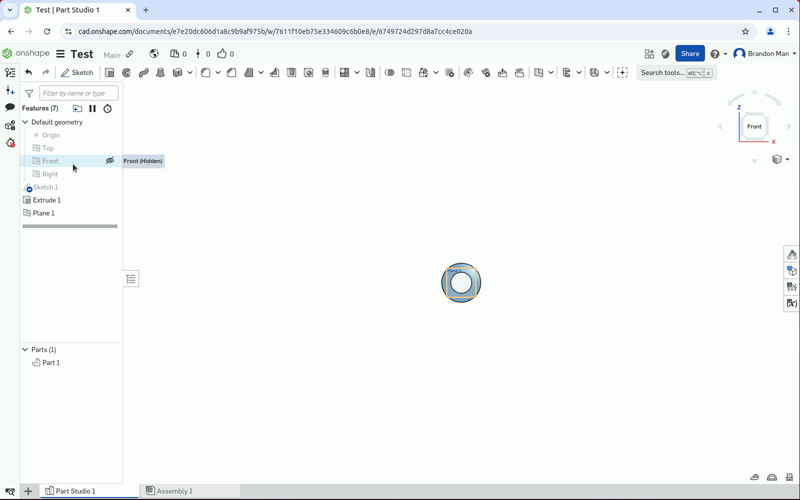
key(shift+s)
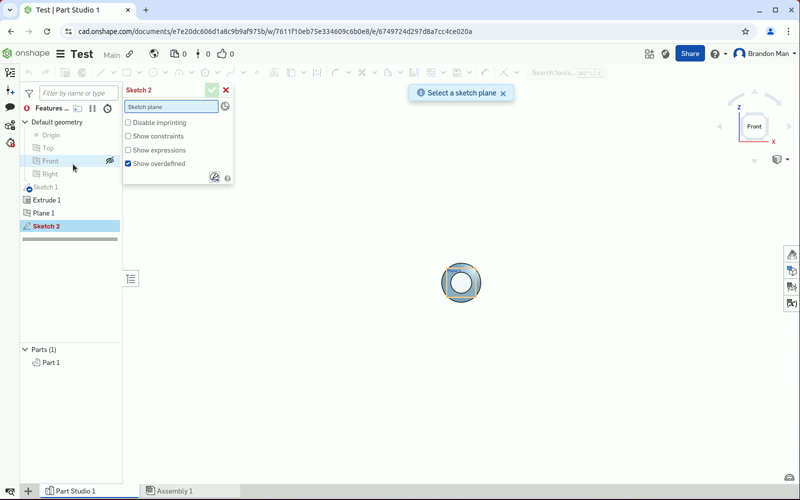
mouse_move(73, 215)
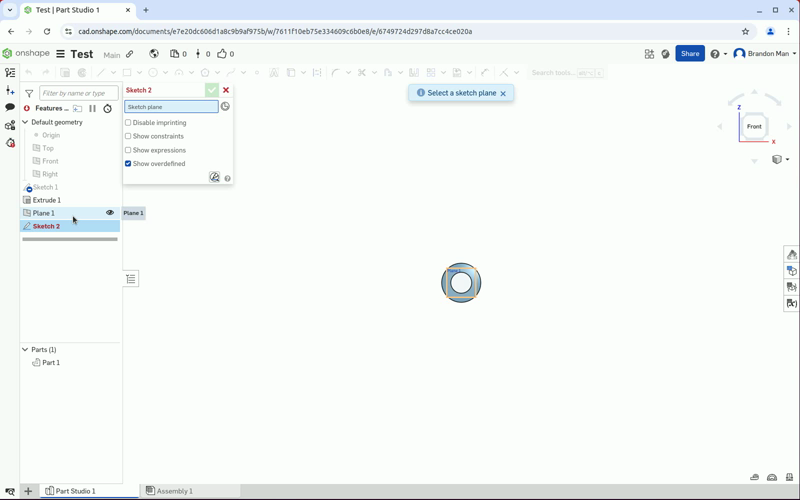
click(73, 215)
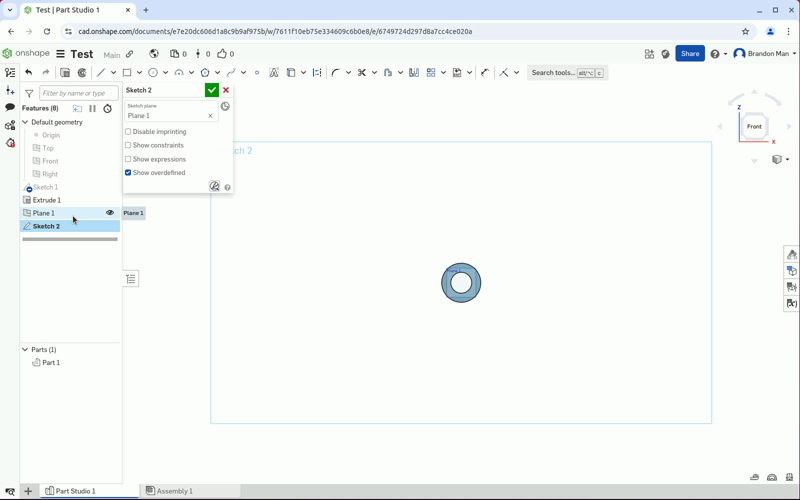
mouse_move(73, 352)
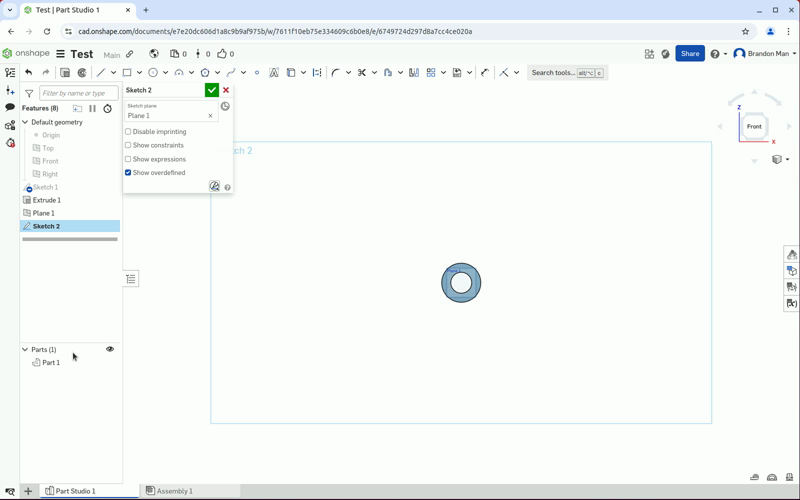
key(y)
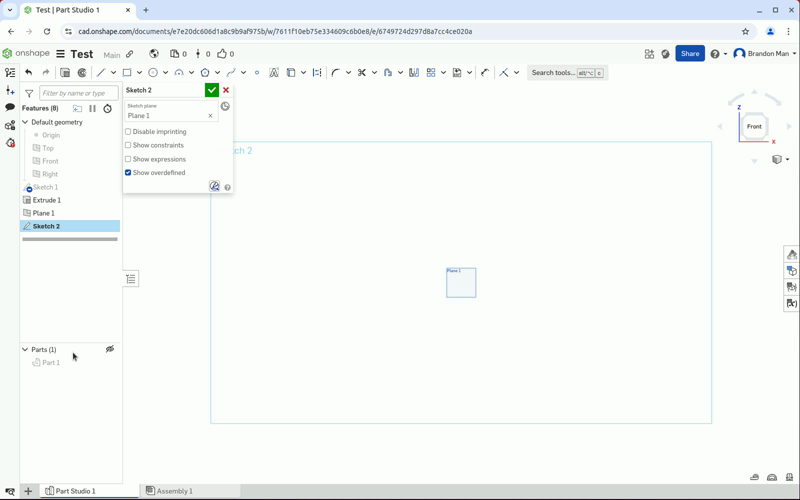
key(c)
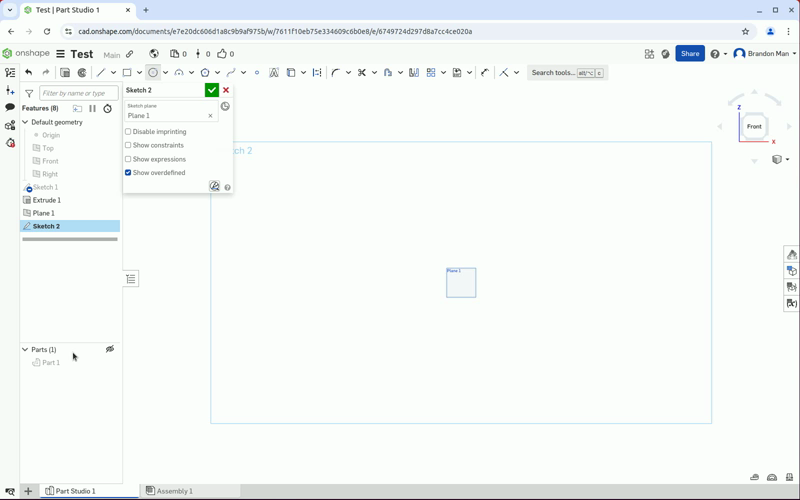
key_down(shift)
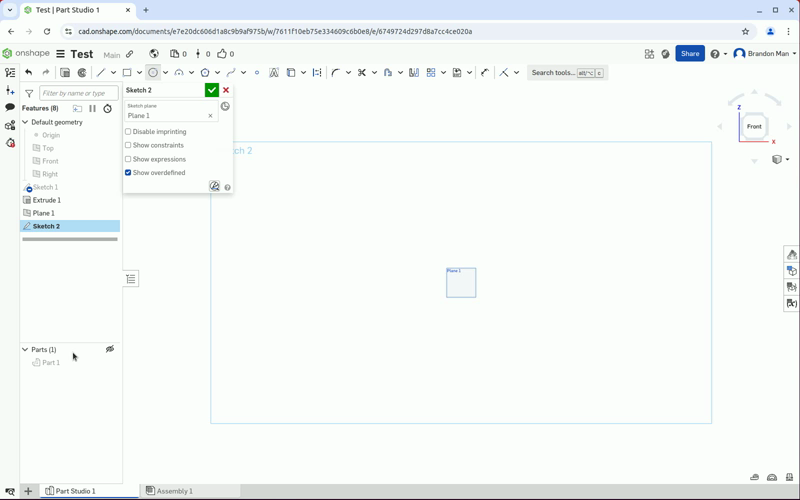
mouse_move(461, 282)
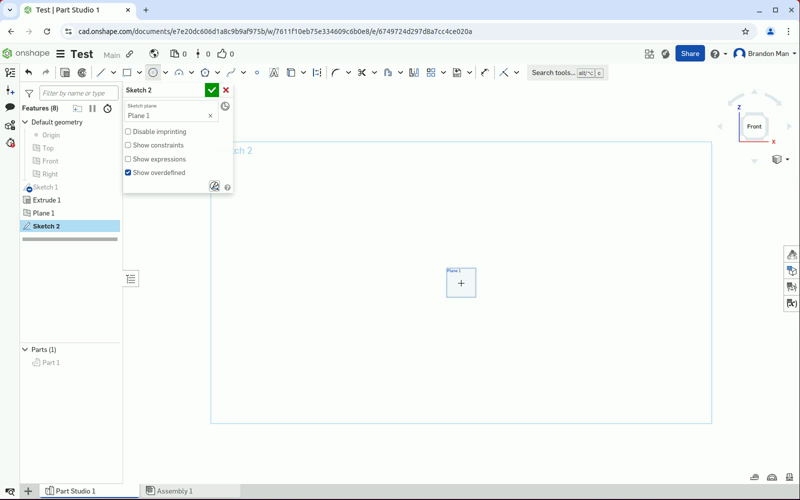
click(461, 282)
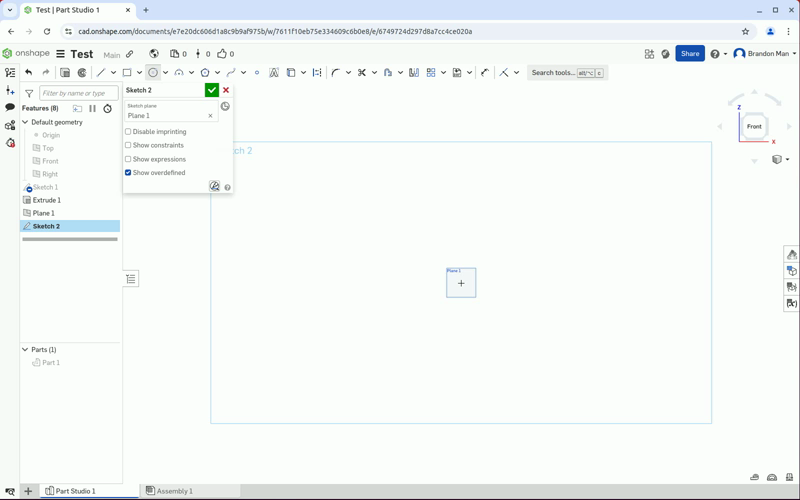
key_up(shift)
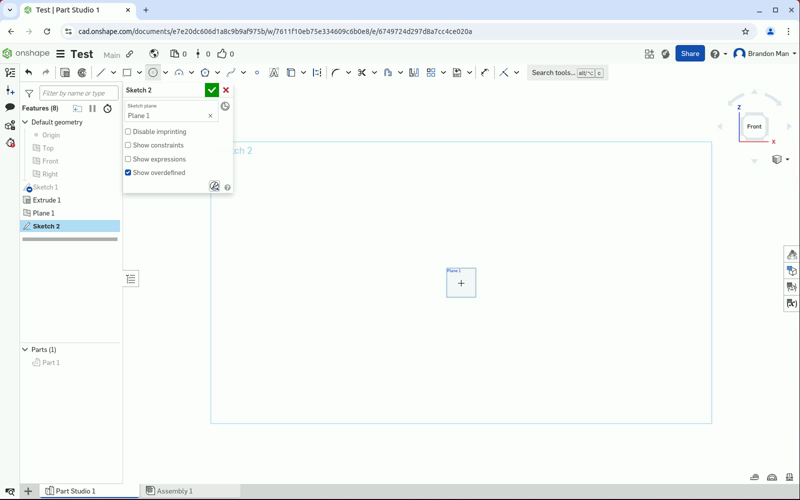
mouse_move(479, 282)
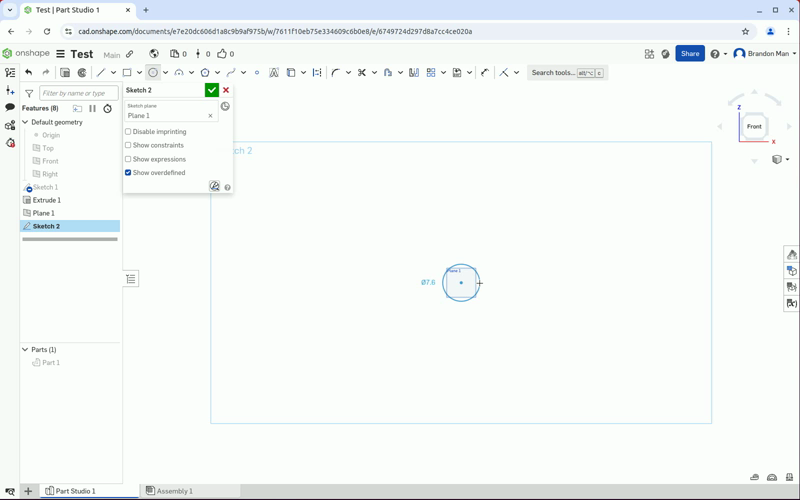
click(479, 282)
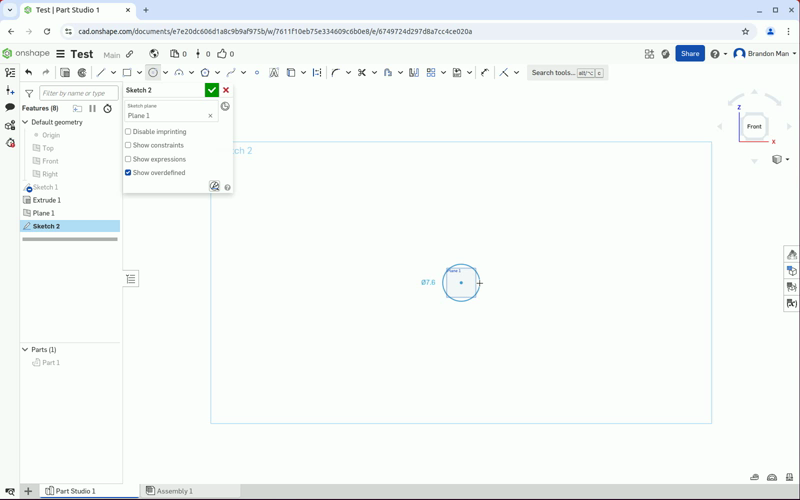
key(esc)
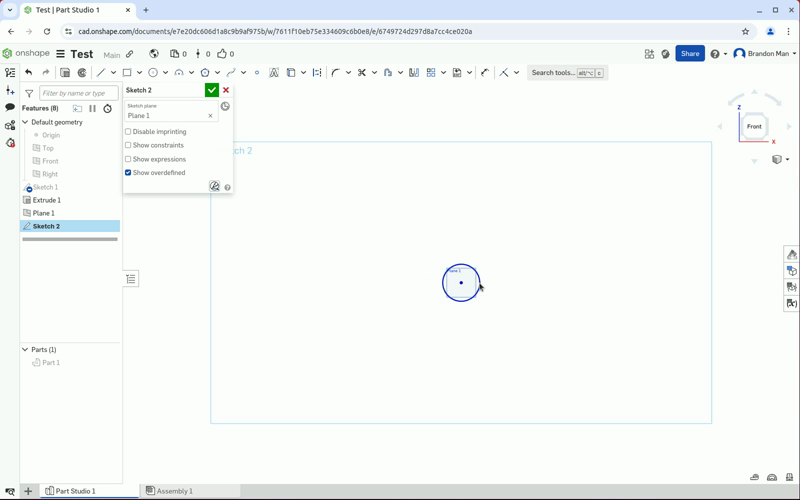
key(c)
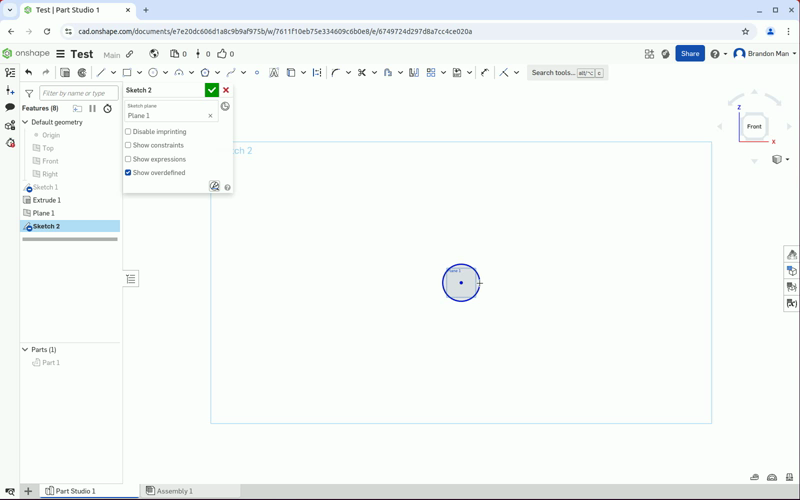
key_down(shift)
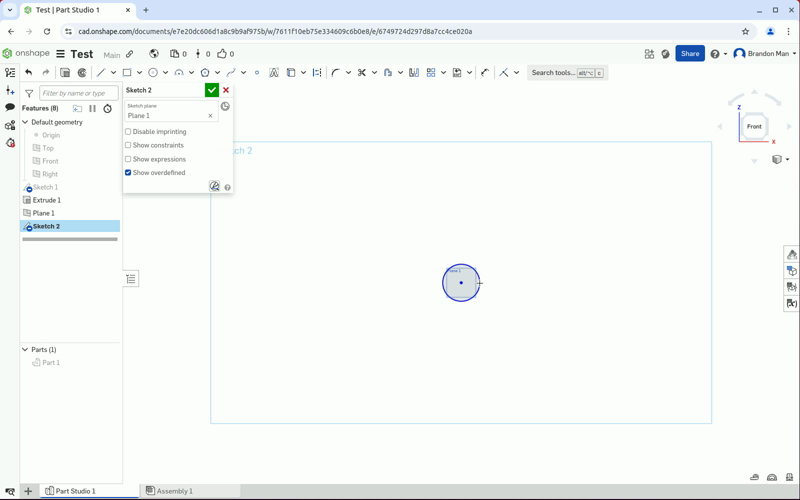
mouse_move(461, 282)
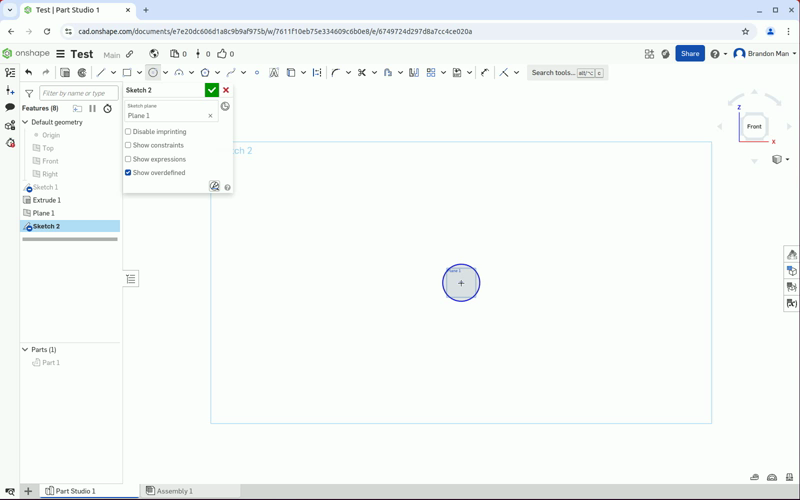
click(461, 282)
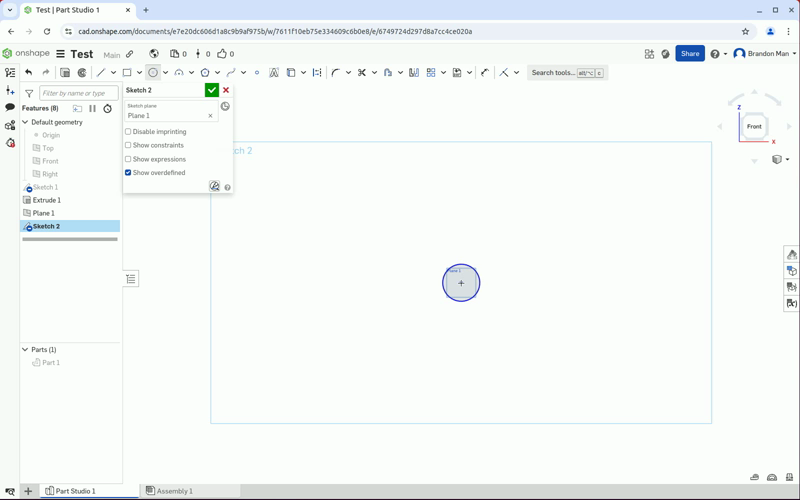
key_up(shift)
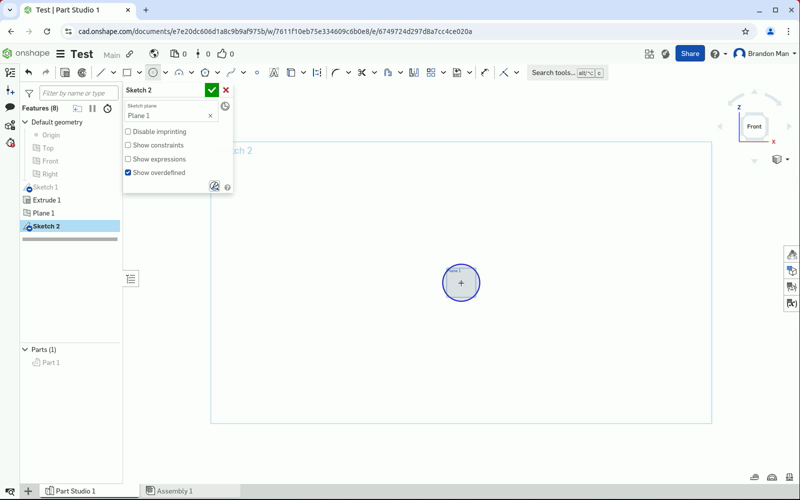
mouse_move(471, 282)
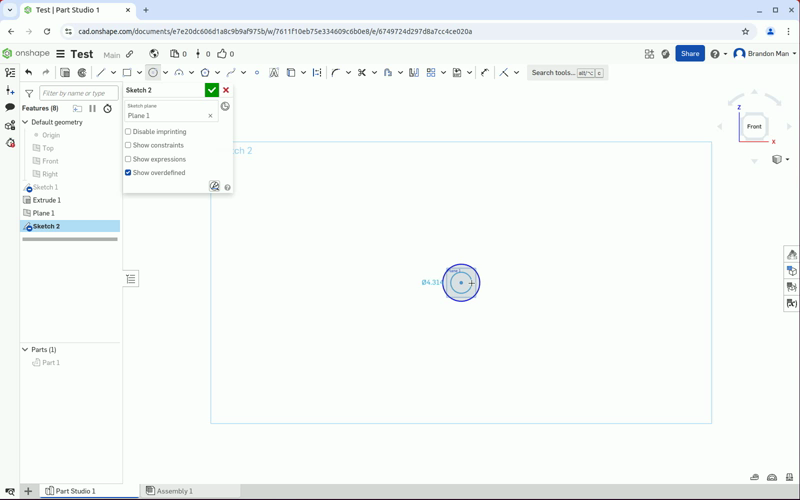
click(471, 282)
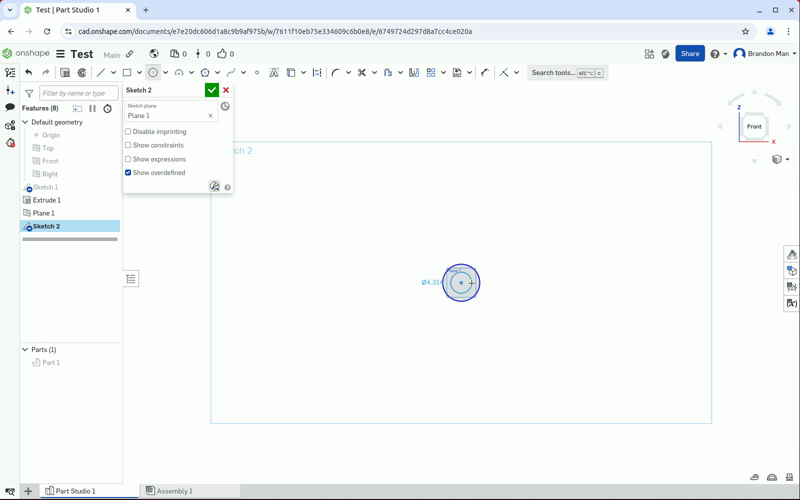
key(esc)
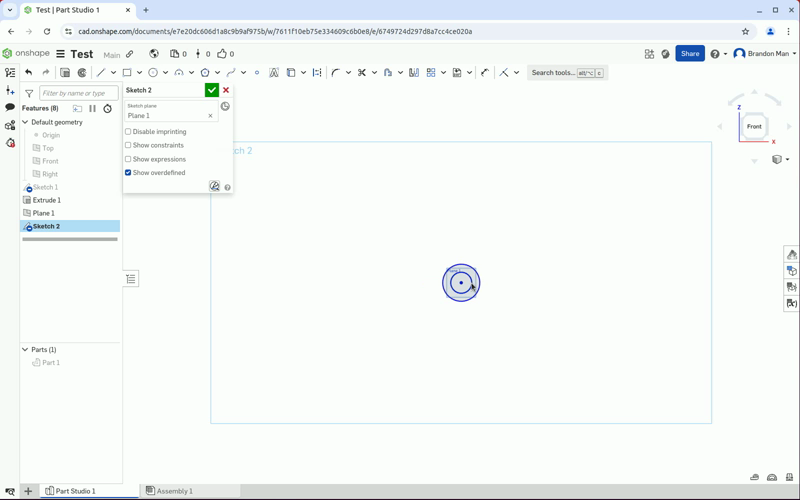
mouse_move(450, 293)
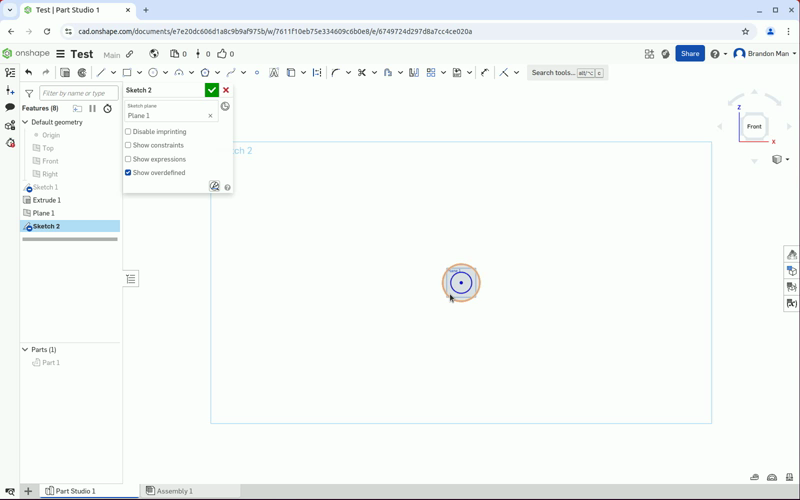
scroll(6)
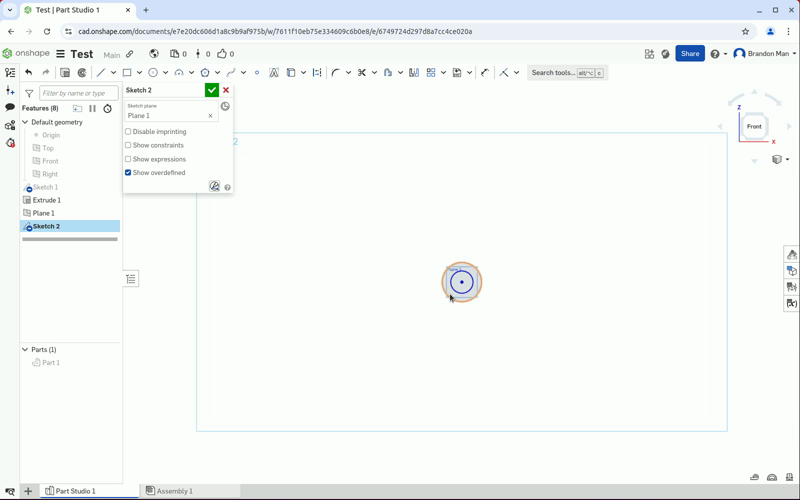
scroll(6)
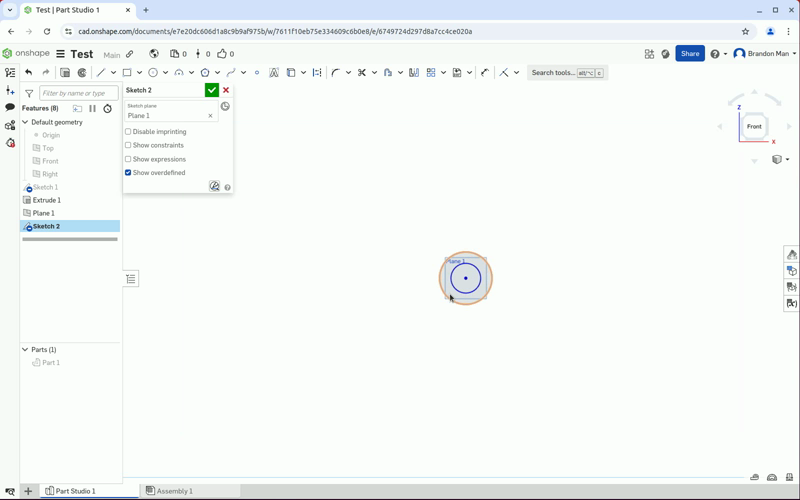
scroll(6)
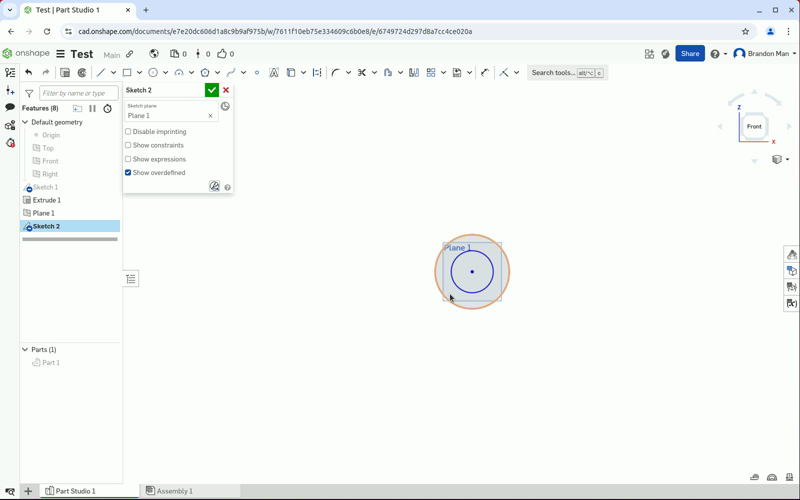
scroll(6)
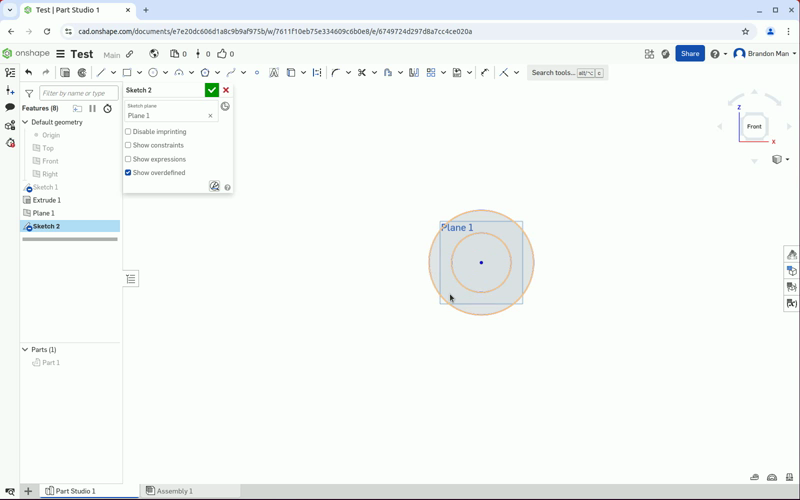
scroll(6)
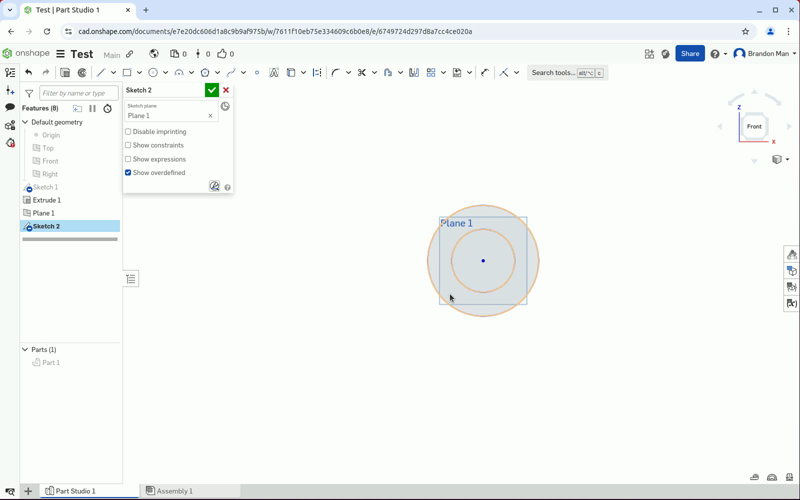
scroll(6)
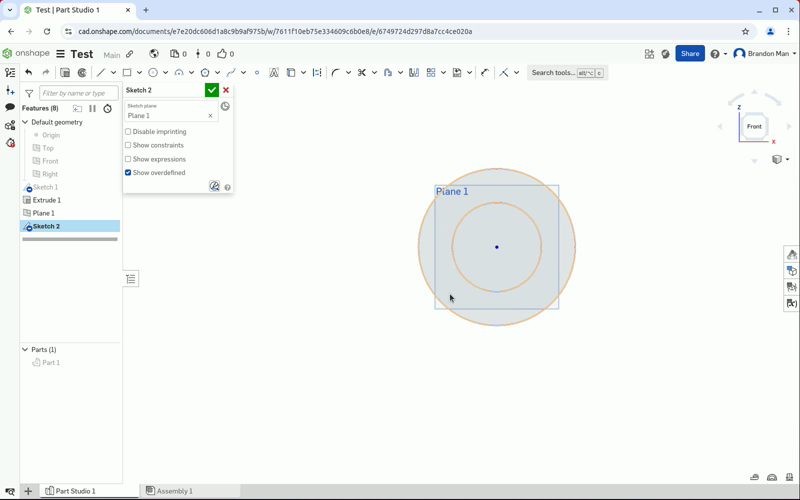
scroll(6)
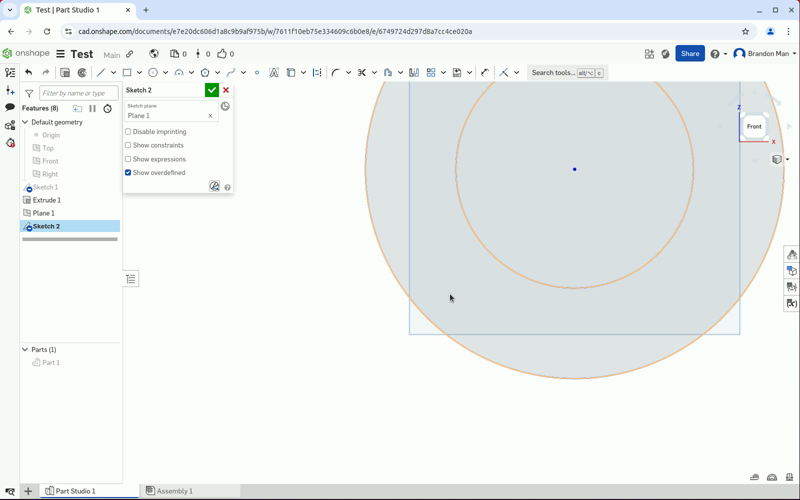
click(450, 293)
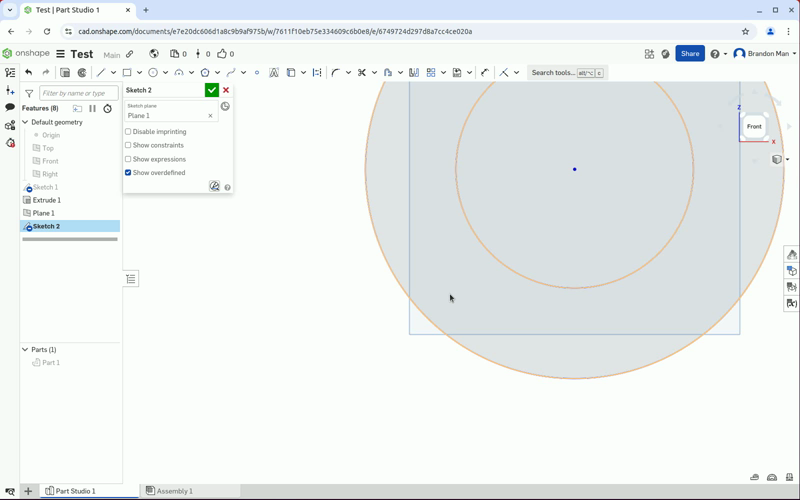
scroll(-6)
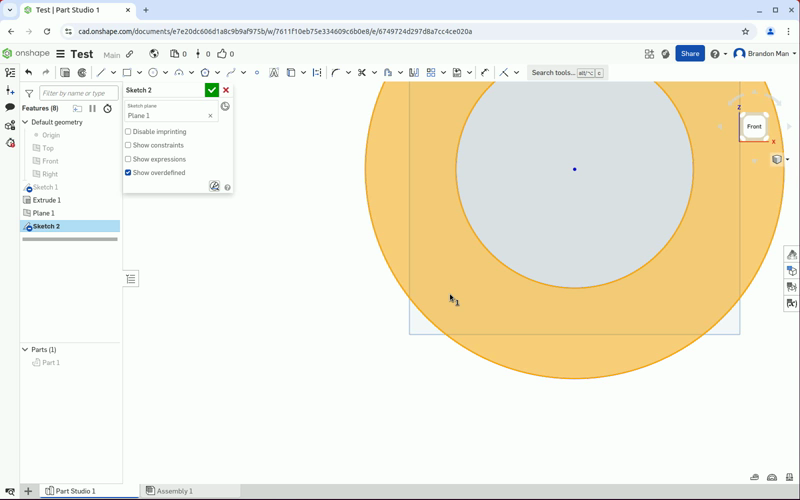
scroll(-6)
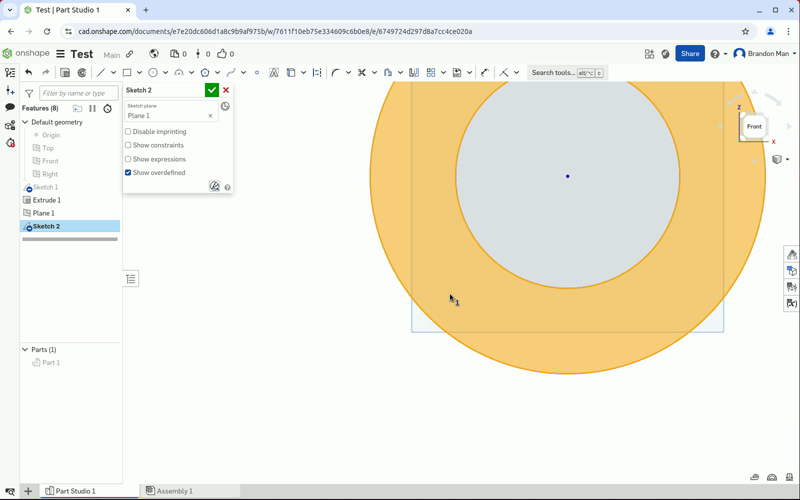
scroll(-6)
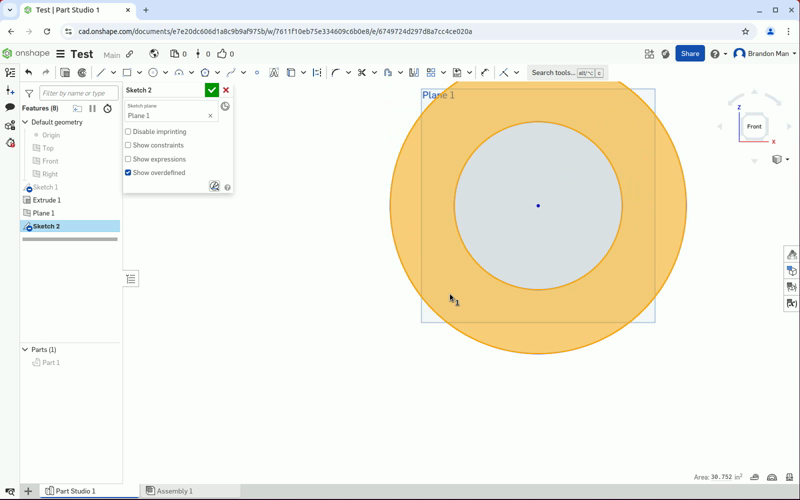
scroll(-6)
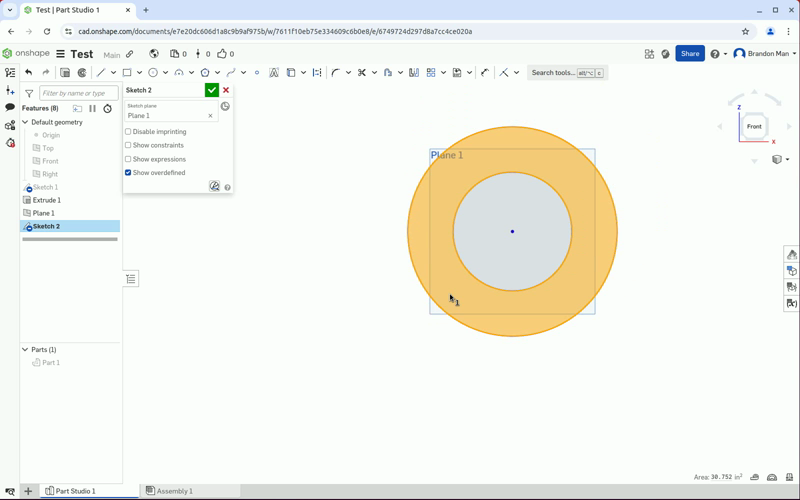
scroll(-6)
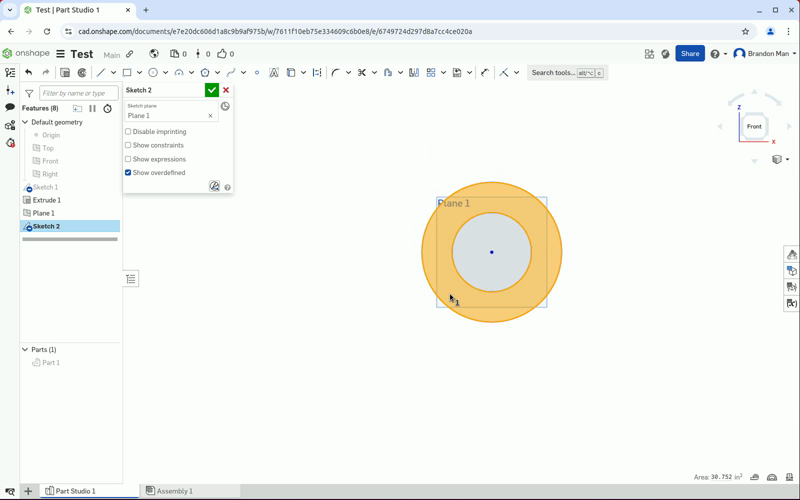
scroll(-6)
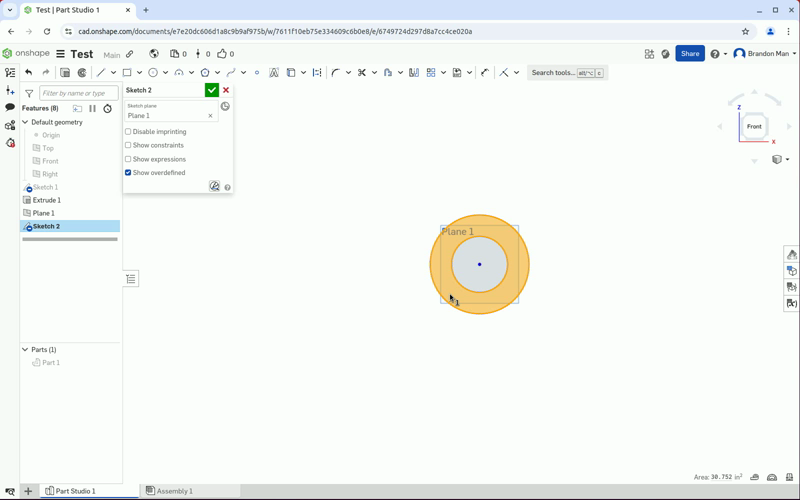
scroll(-6)
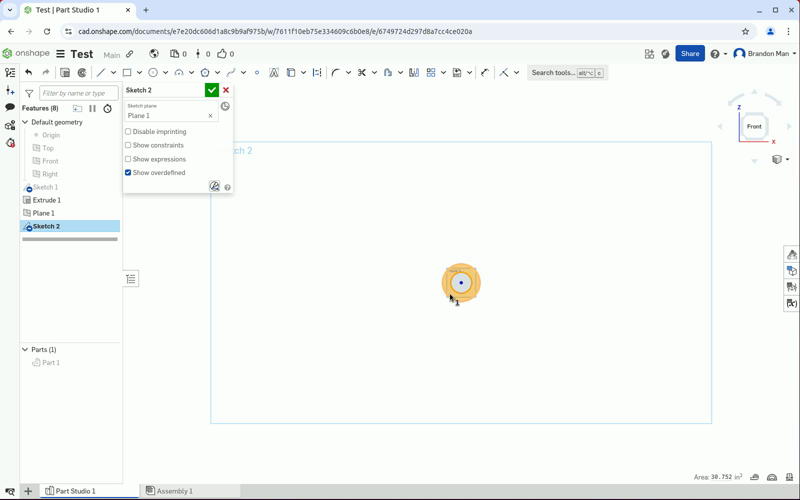
mouse_move(73, 352)
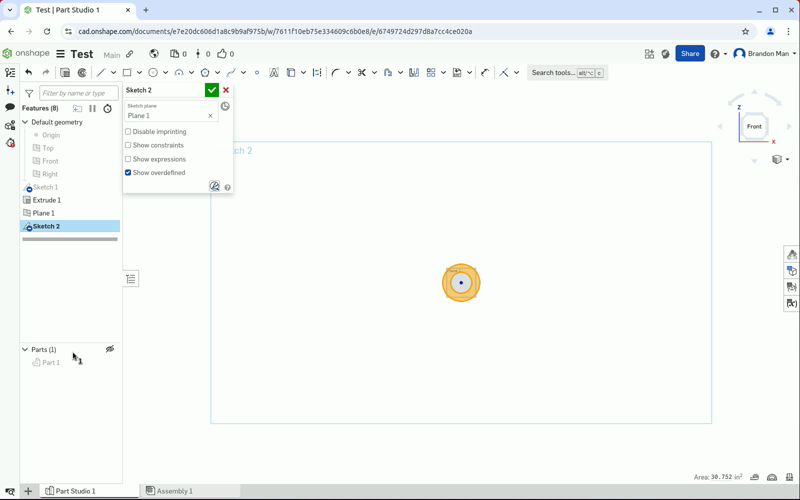
key(shift+y)
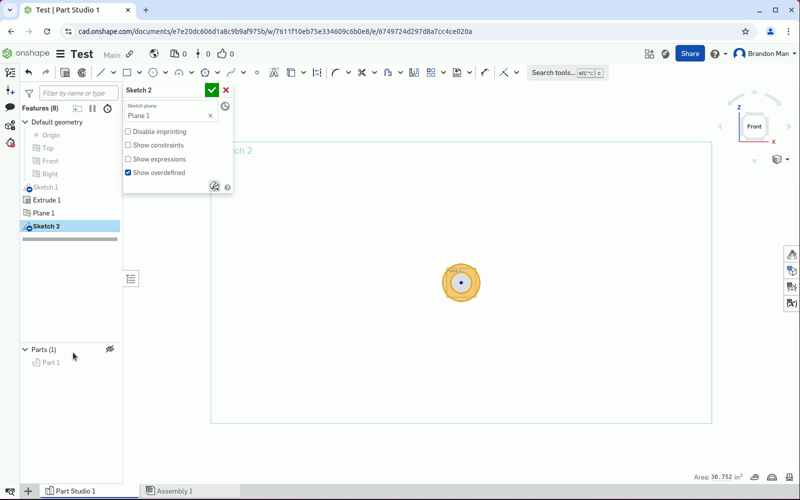
key(shift+e)
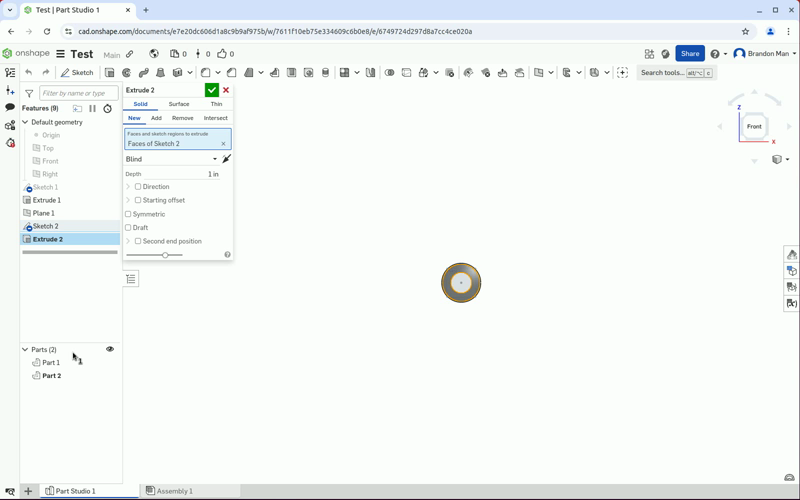
mouse_move(143, 106)
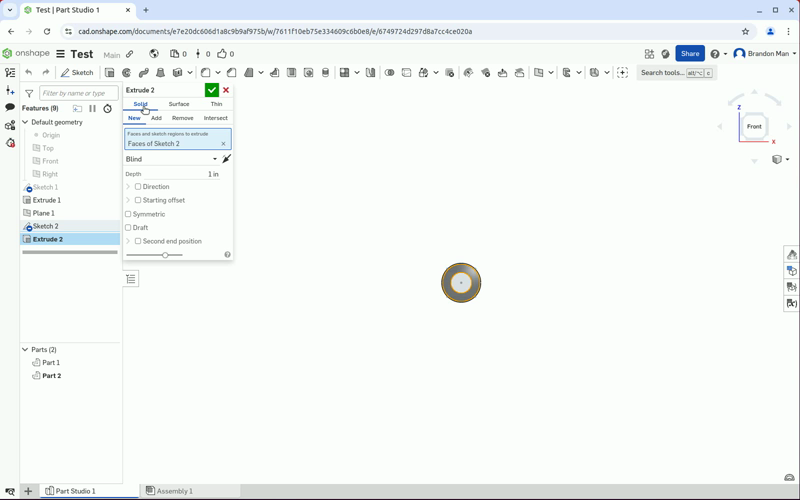
click(143, 106)
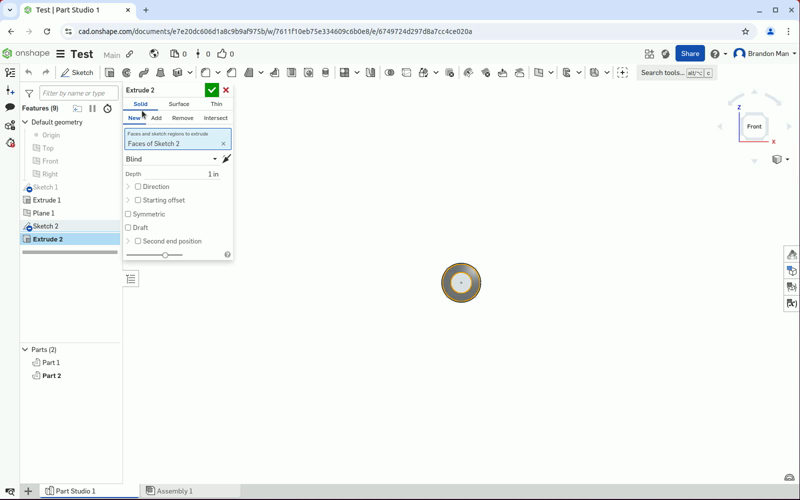
mouse_move(137, 120)
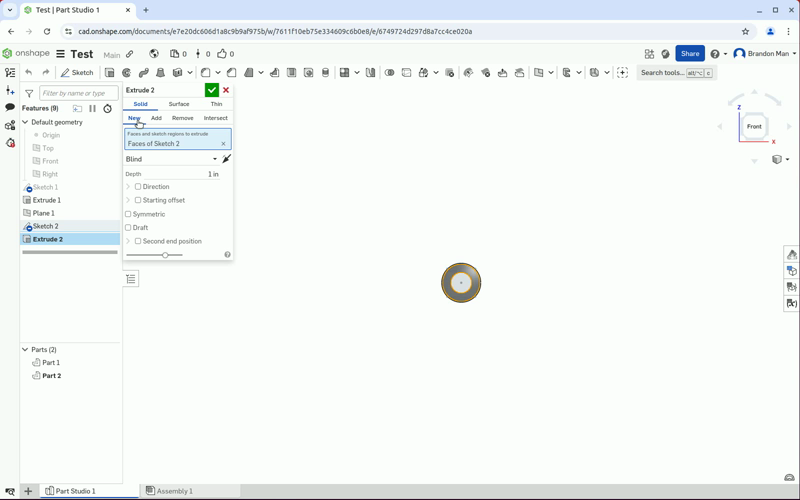
click(137, 120)
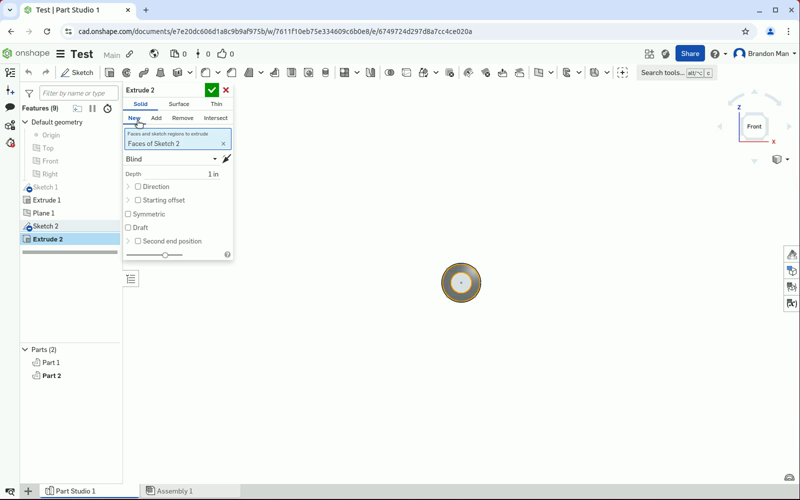
key(tab, 4)
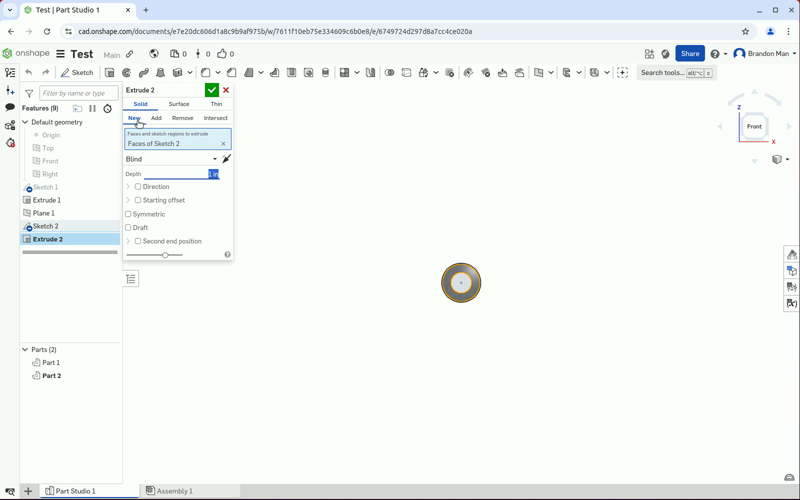
text(0.481)
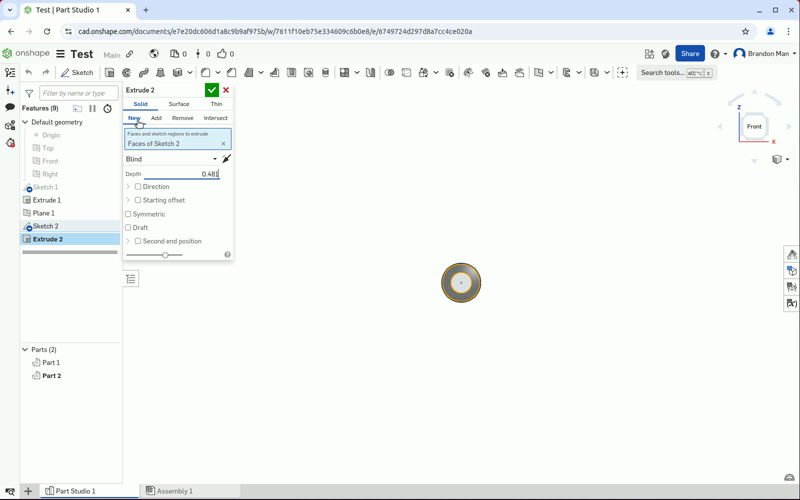
key(enter)
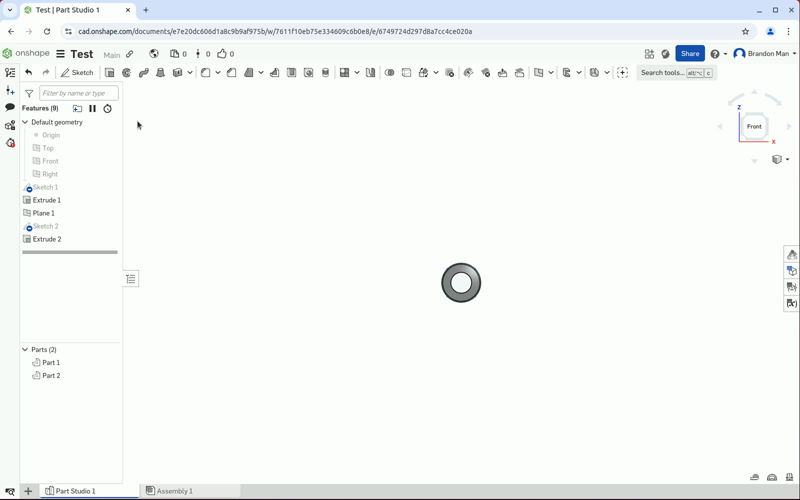
key(shift+h)
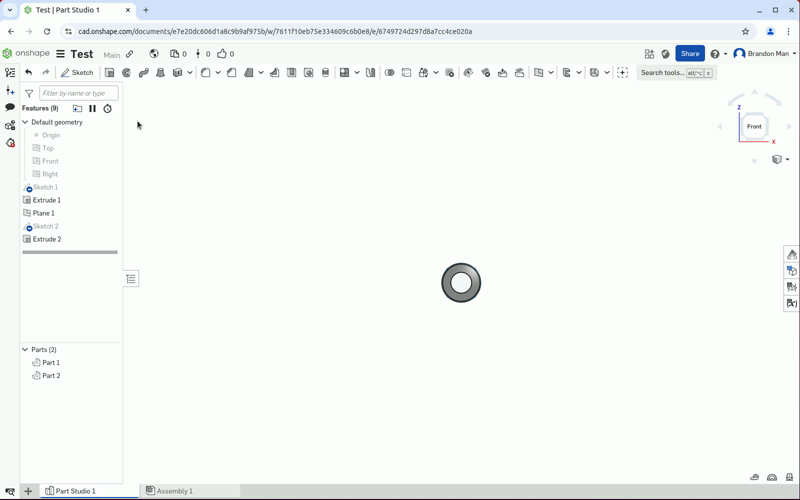
key(shift+h)
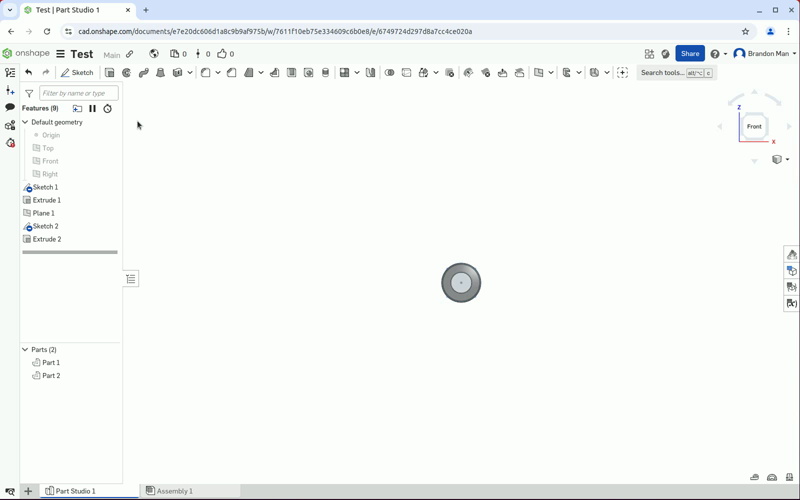
key(shift+7)
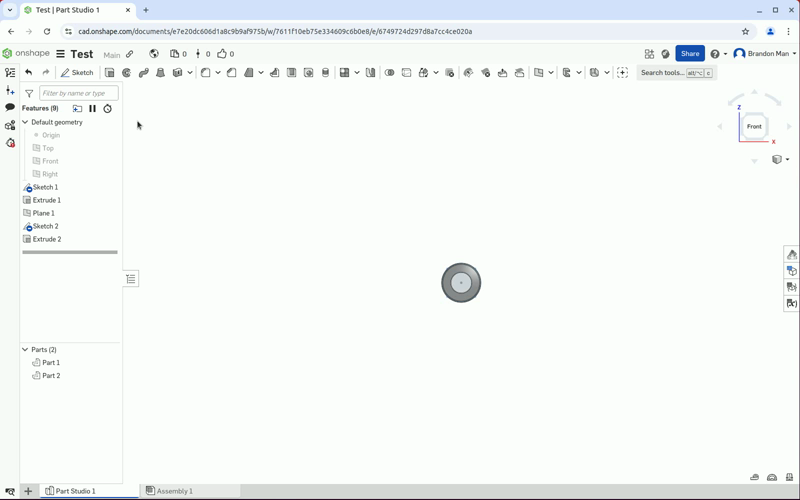
key(left, 2)
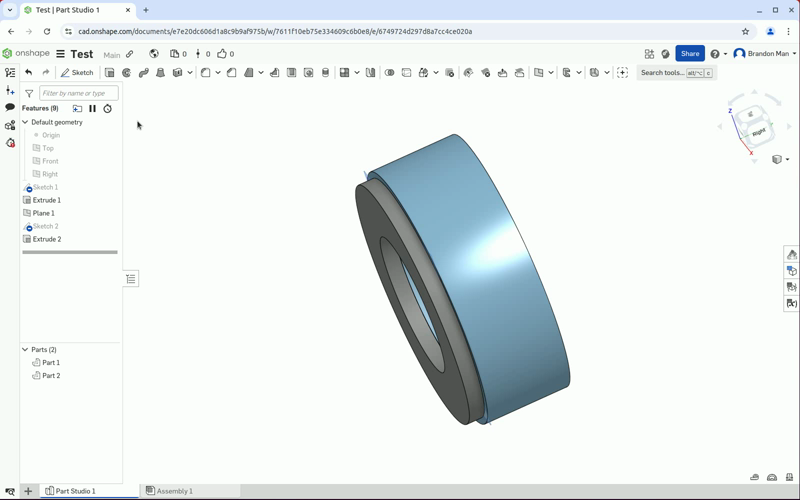
key(down, 2)
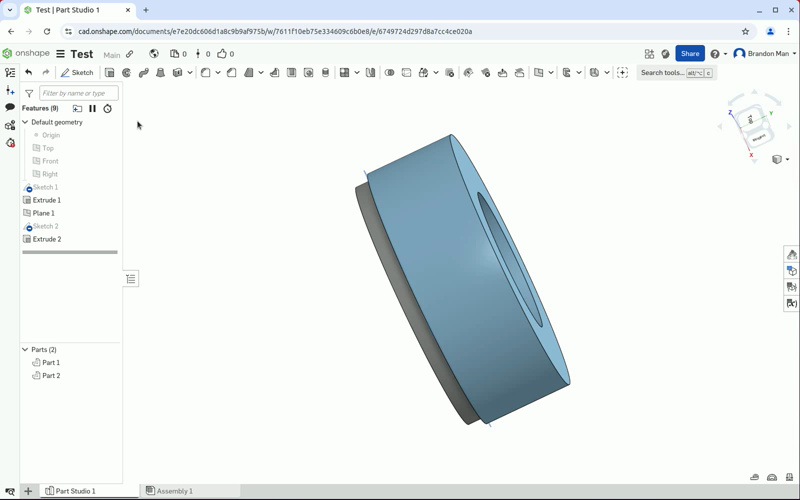
key(up, 2)
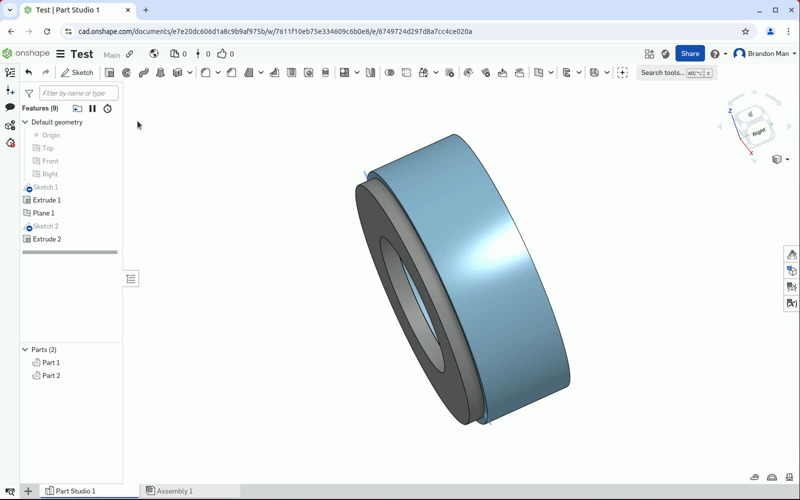
key(right, 2)
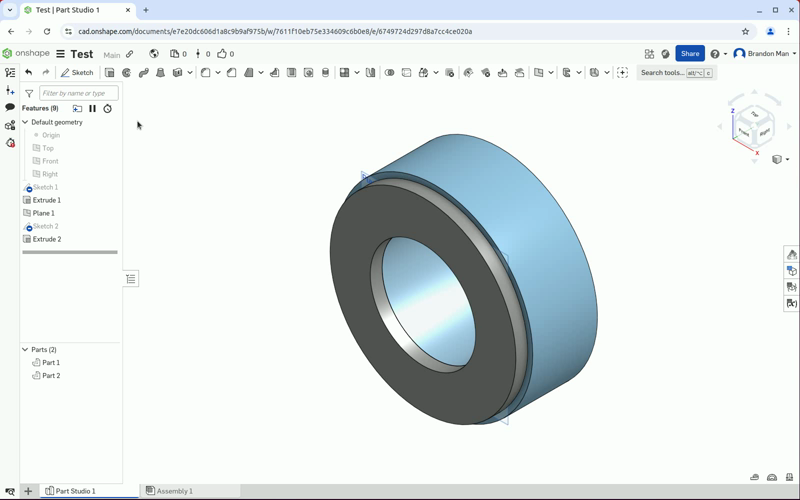
mouse_move(73, 189)
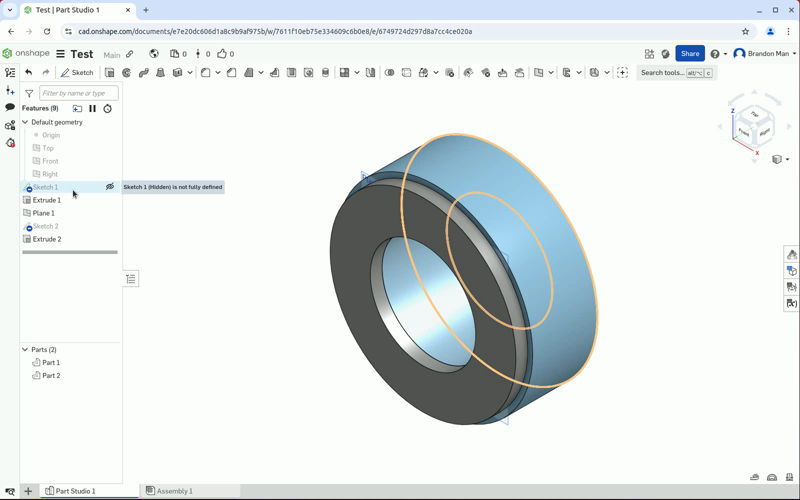
click(73, 189)